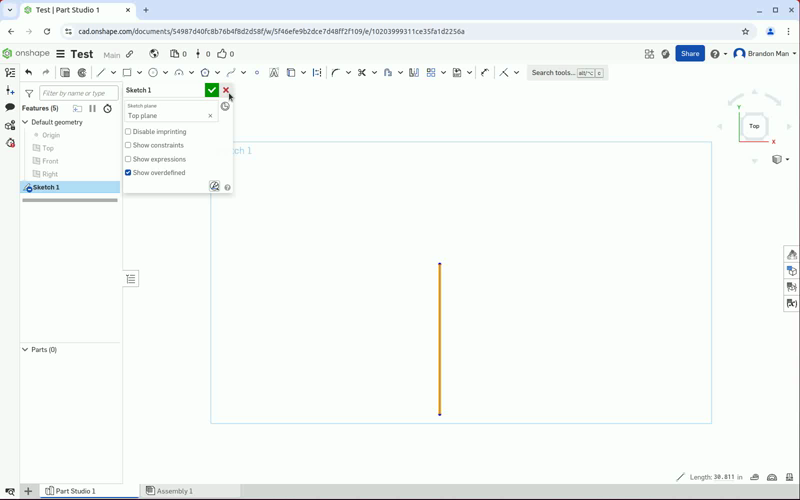
key(shift+h)
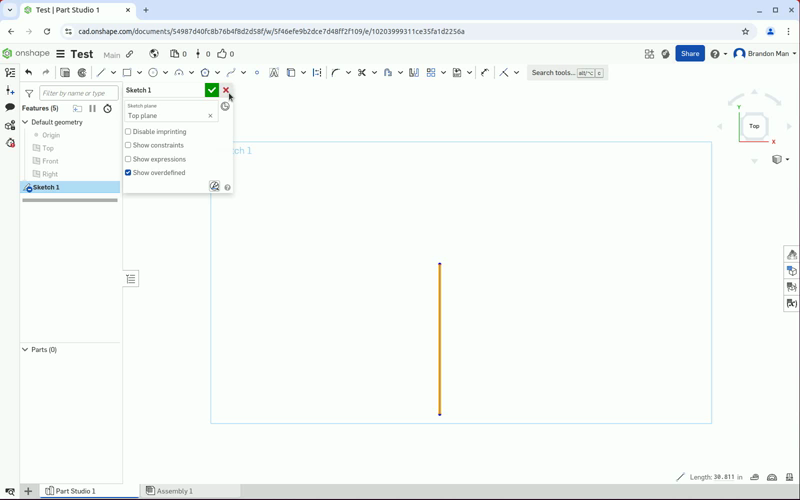
key(shift+s)
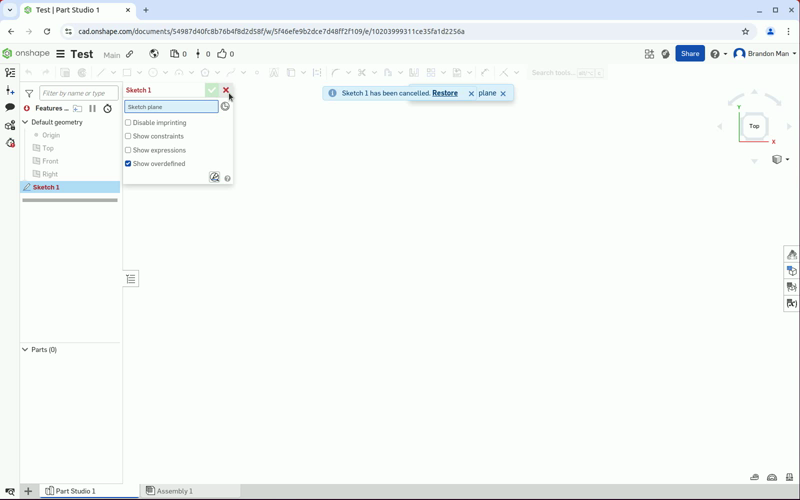
mouse_move(73, 150)
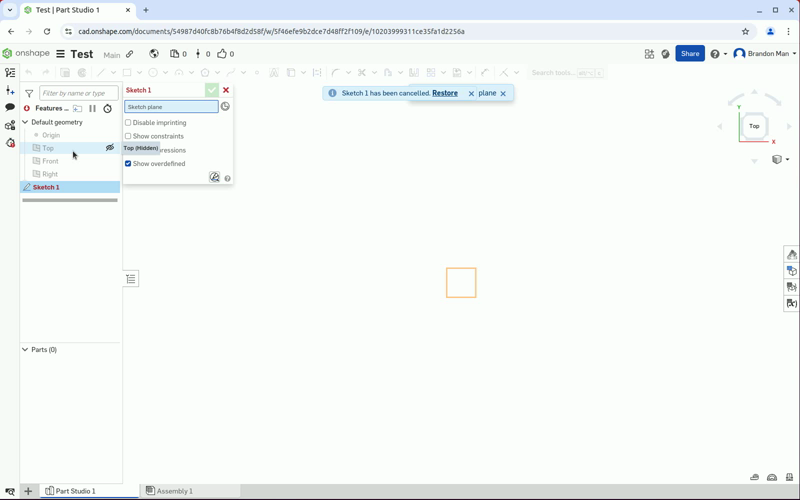
click(73, 150)
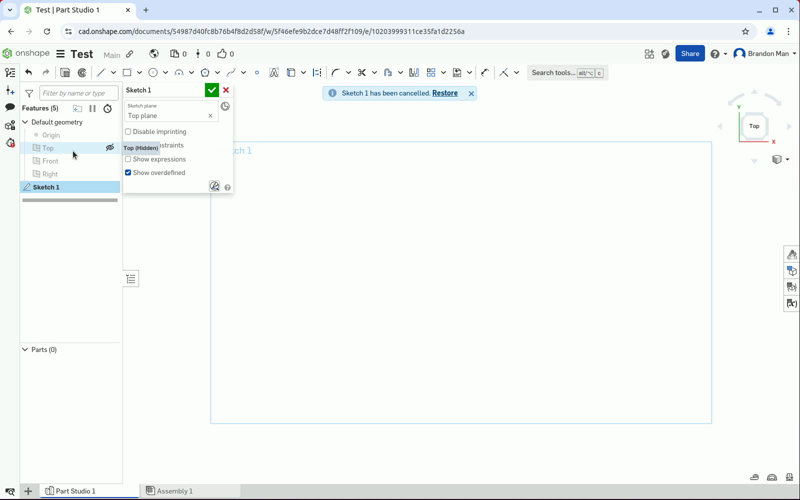
mouse_move(73, 352)
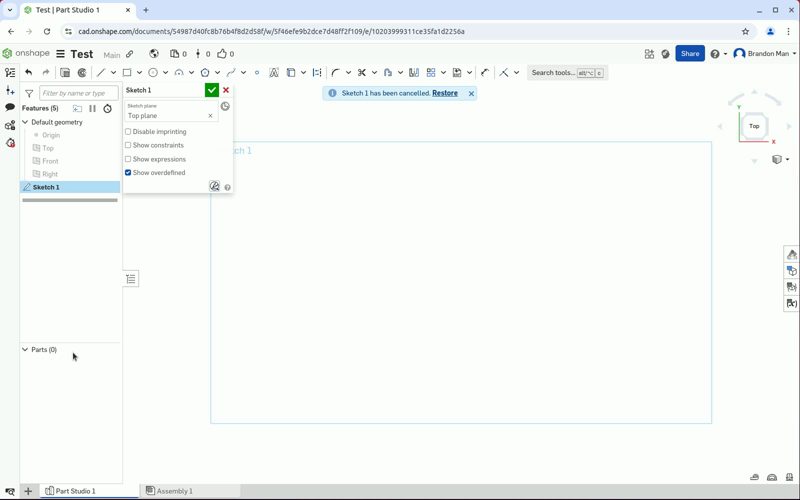
key(y)
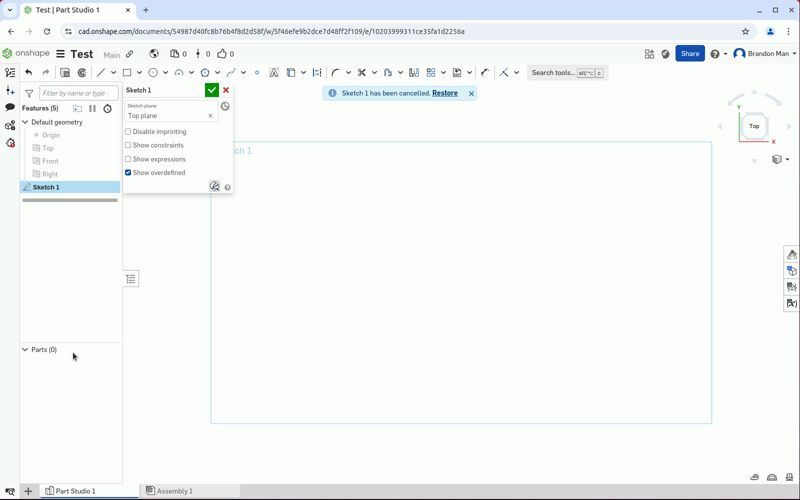
key(l)
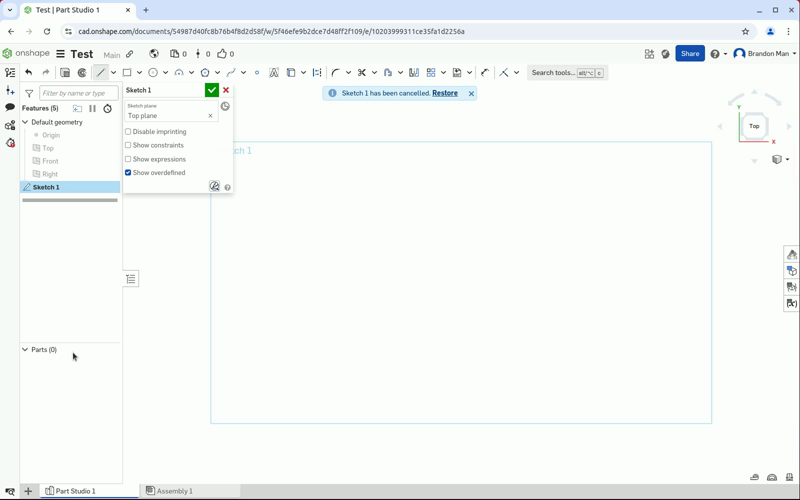
key_down(shift)
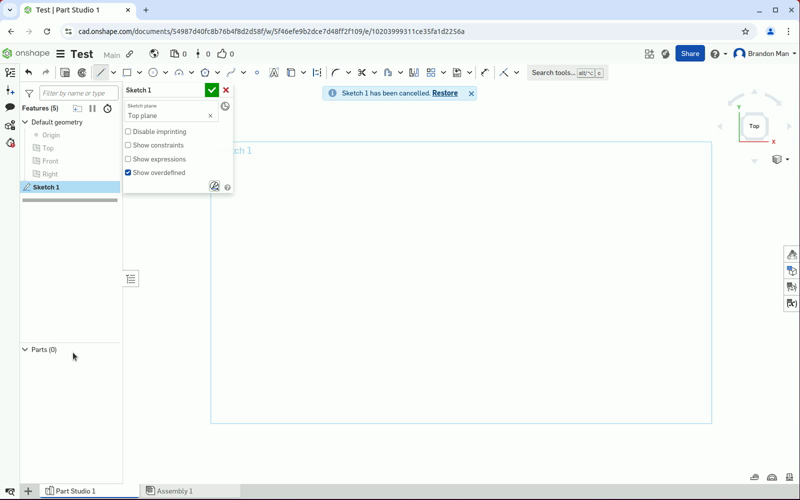
mouse_move(431, 287)
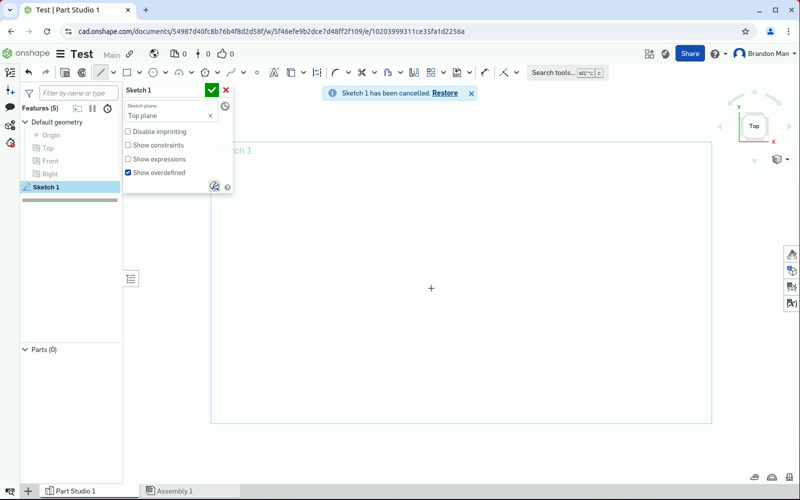
click(431, 287)
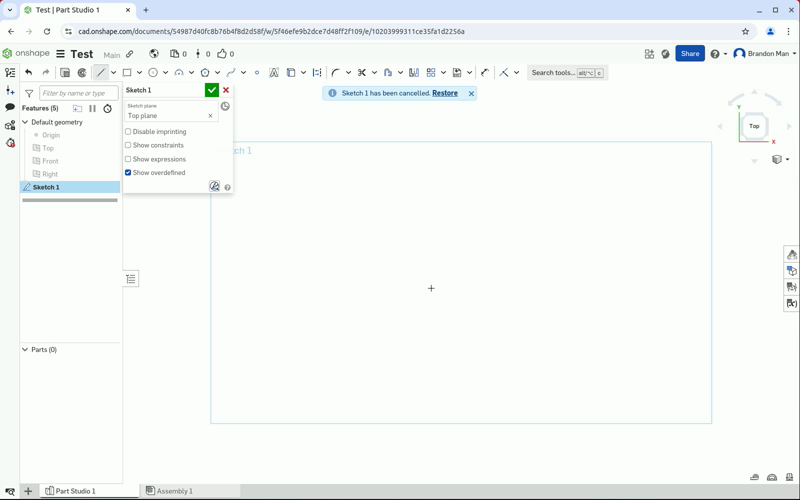
key_up(shift)
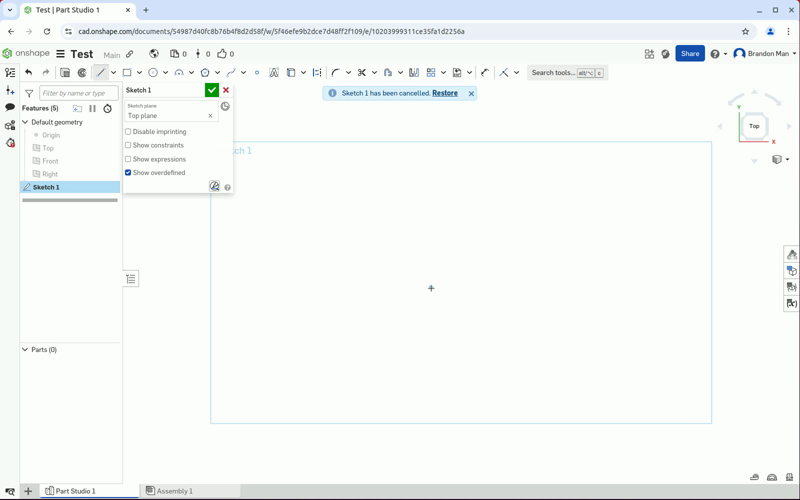
key_down(shift)
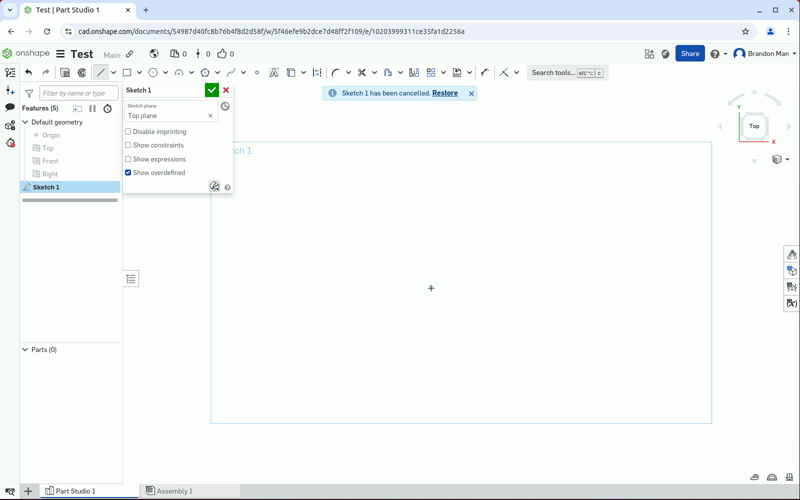
mouse_move(461, 287)
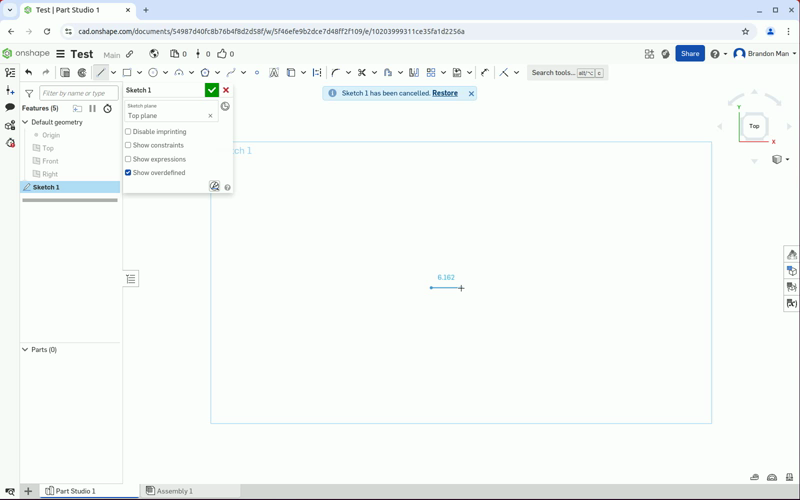
mouse_move(490, 287)
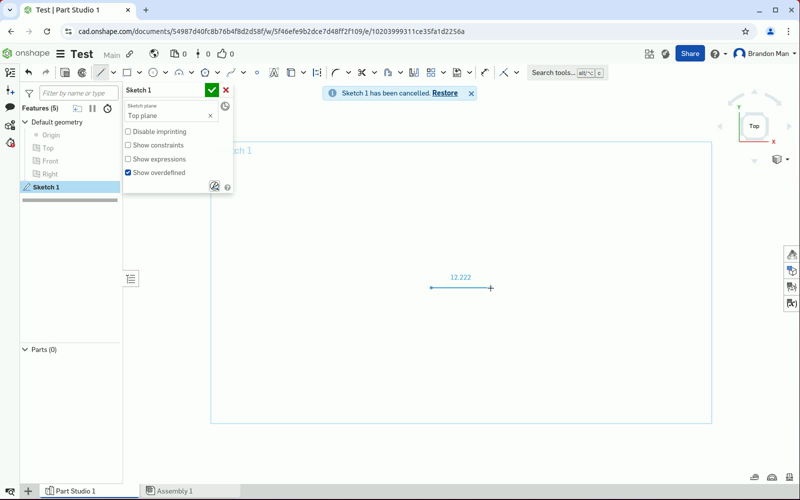
click(490, 287)
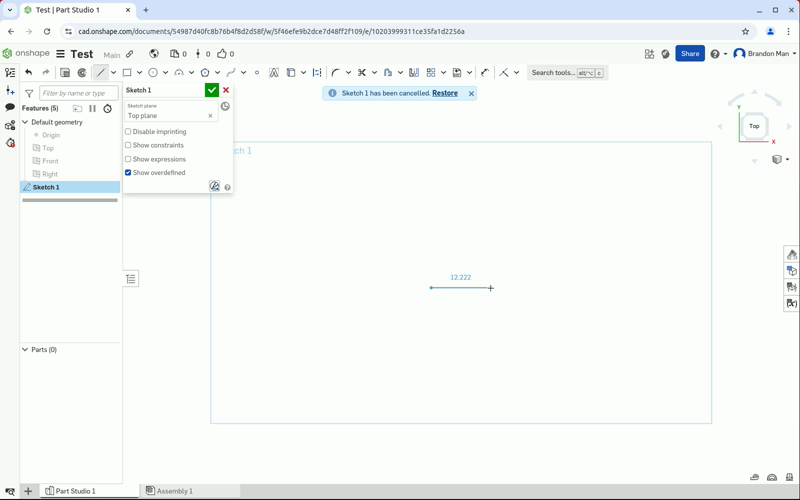
key_up(shift)
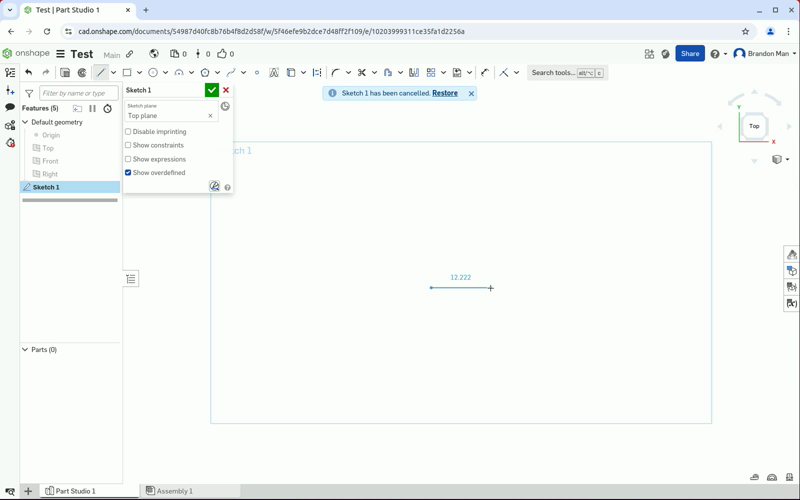
key_down(shift)
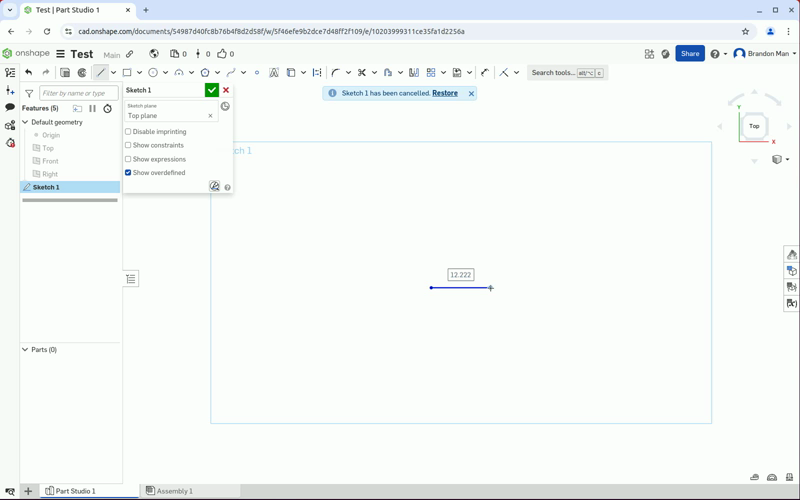
mouse_move(520, 287)
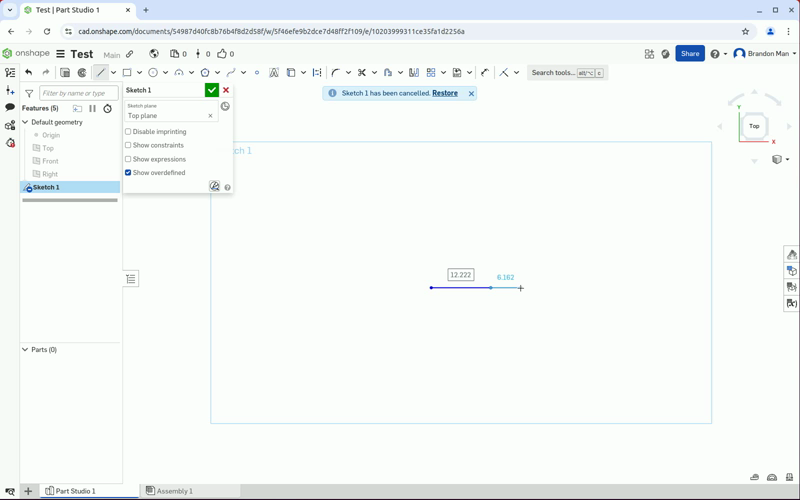
mouse_move(490, 277)
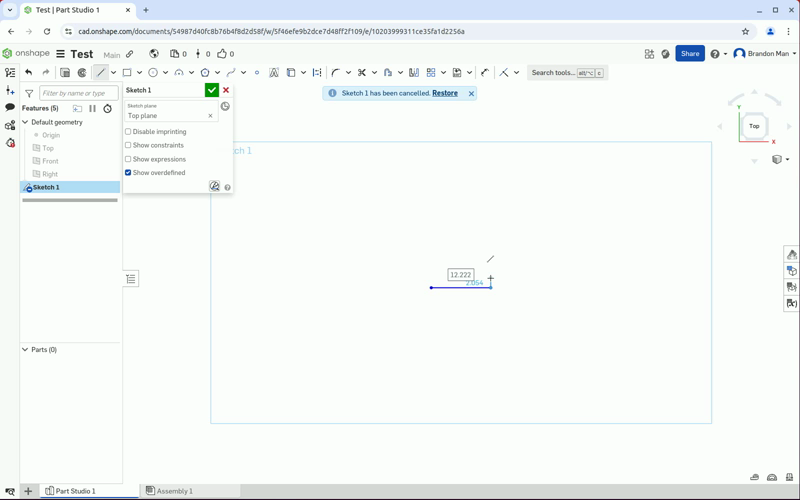
click(490, 277)
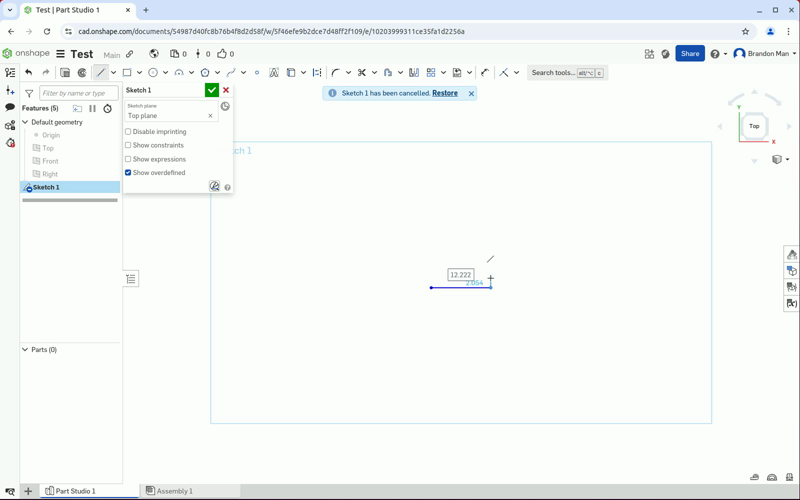
key_up(shift)
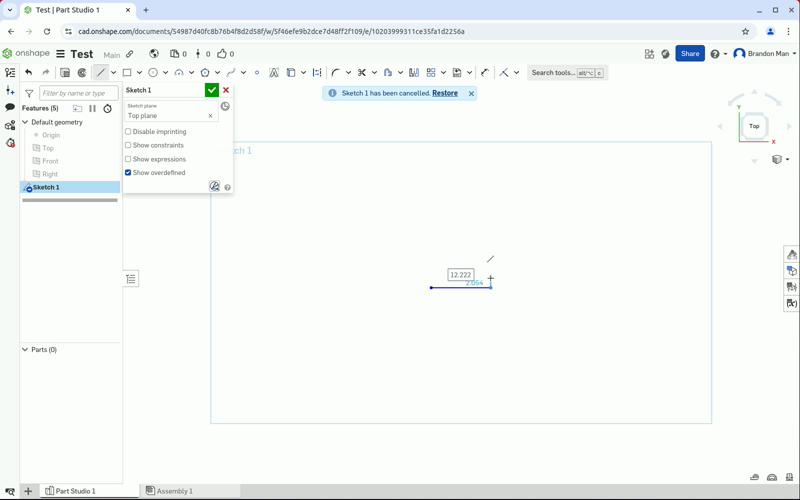
key_down(shift)
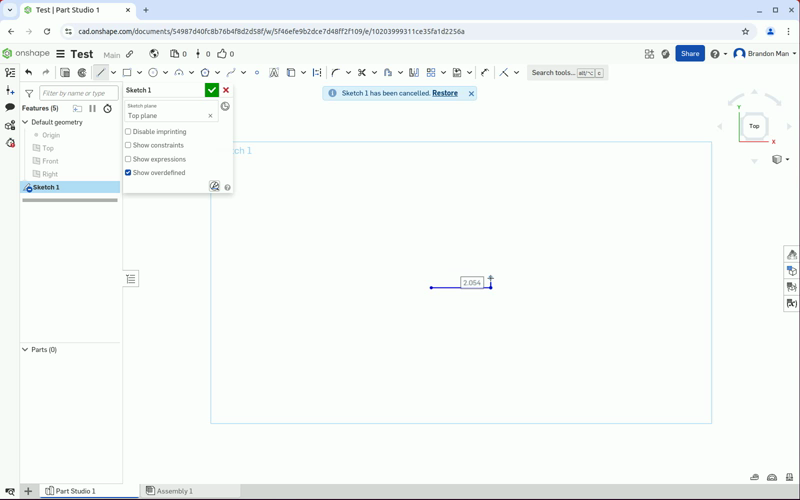
mouse_move(520, 277)
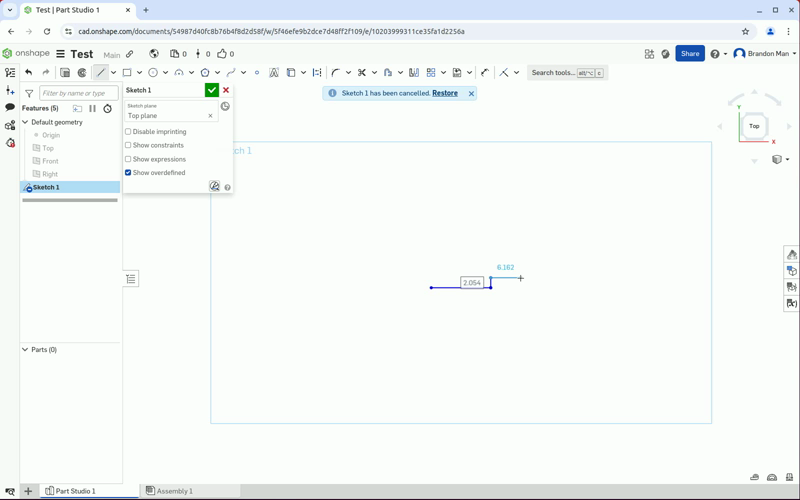
mouse_move(431, 277)
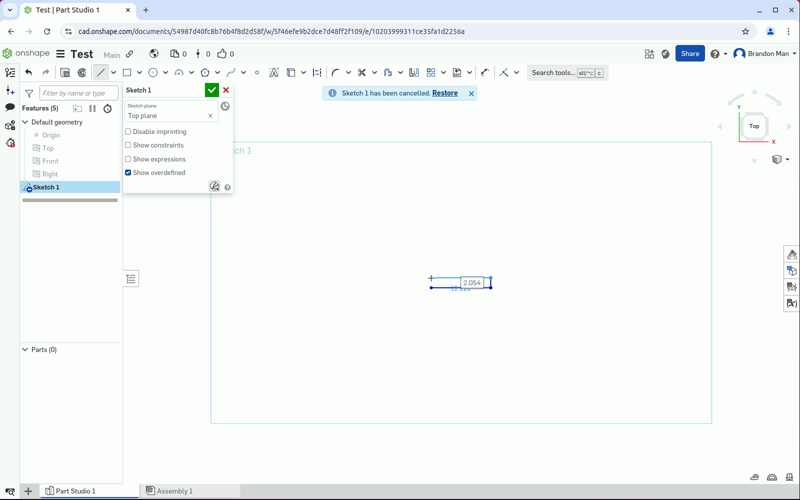
click(431, 277)
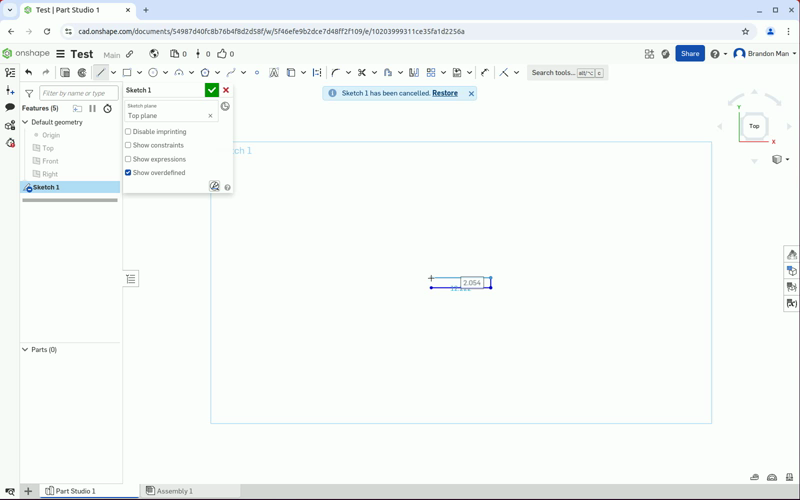
key_up(shift)
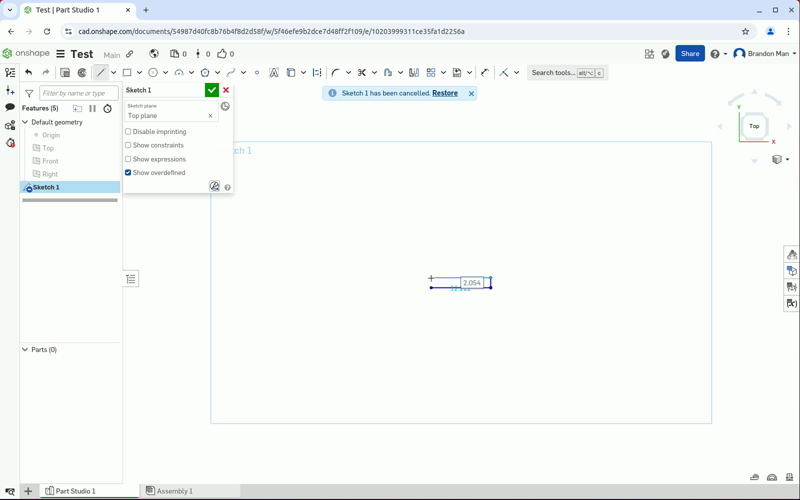
mouse_move(461, 277)
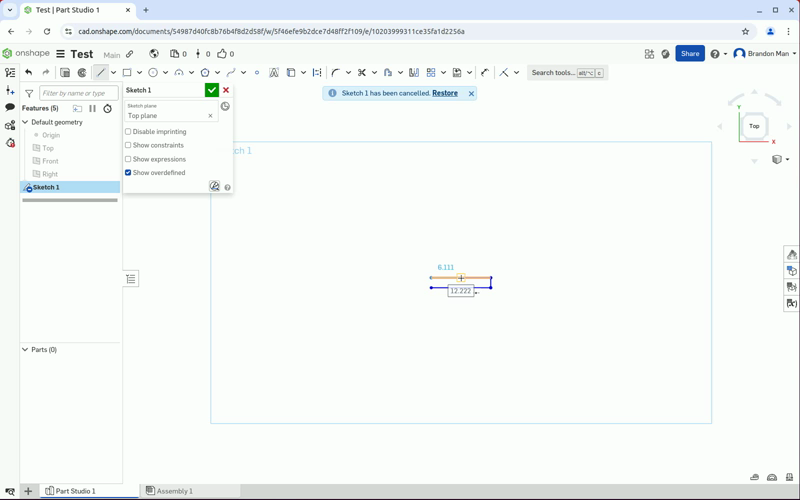
key_down(shift)
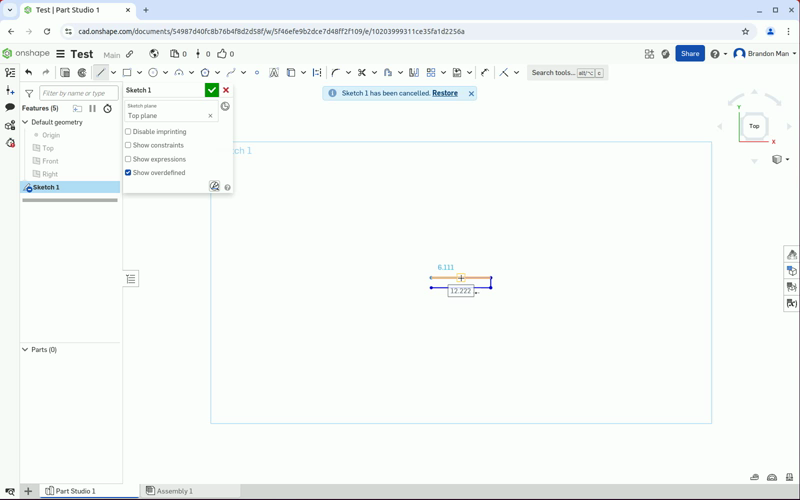
mouse_move(431, 287)
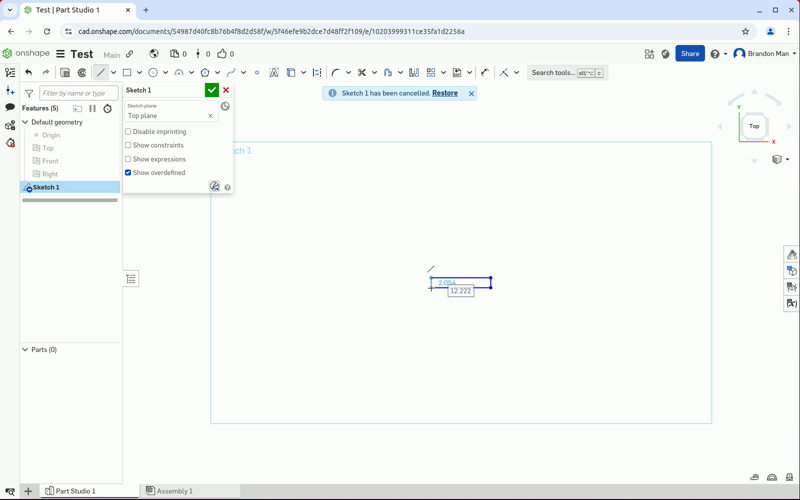
key_up(shift)
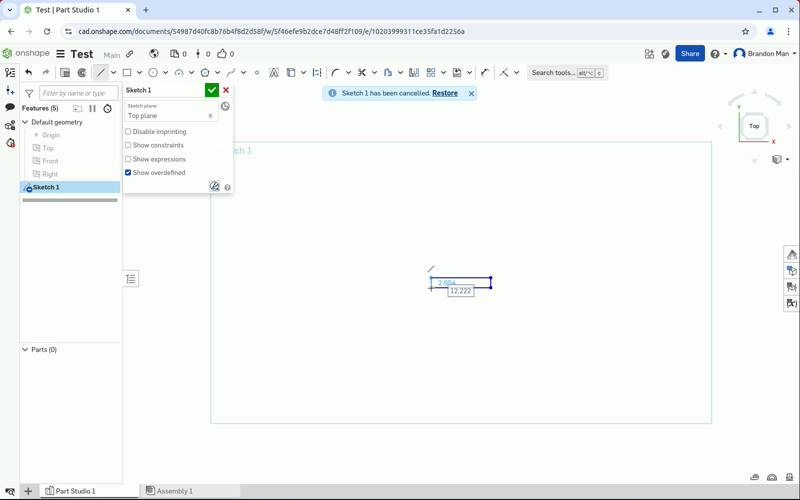
click(431, 287)
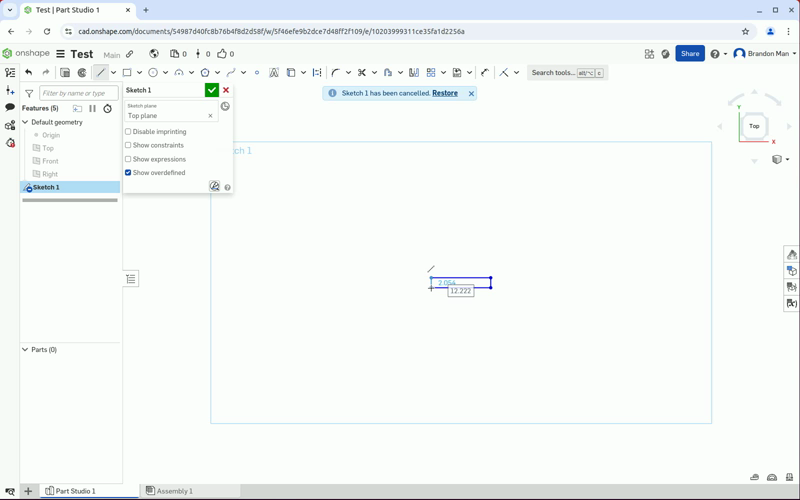
key(esc)
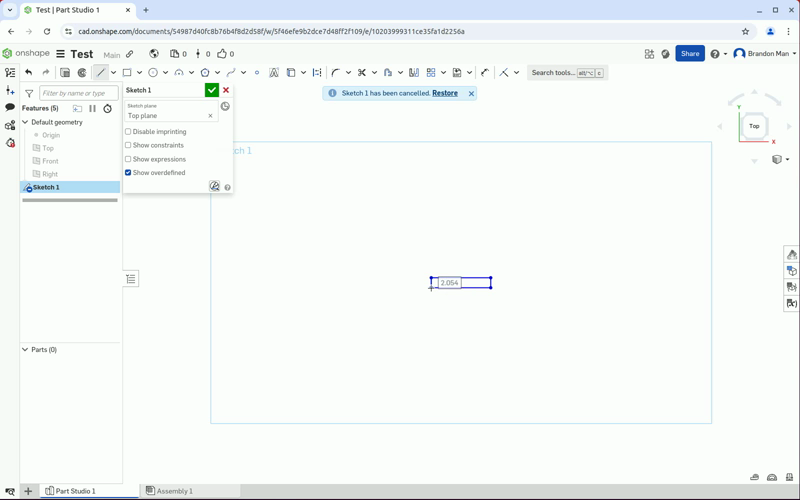
mouse_move(452, 280)
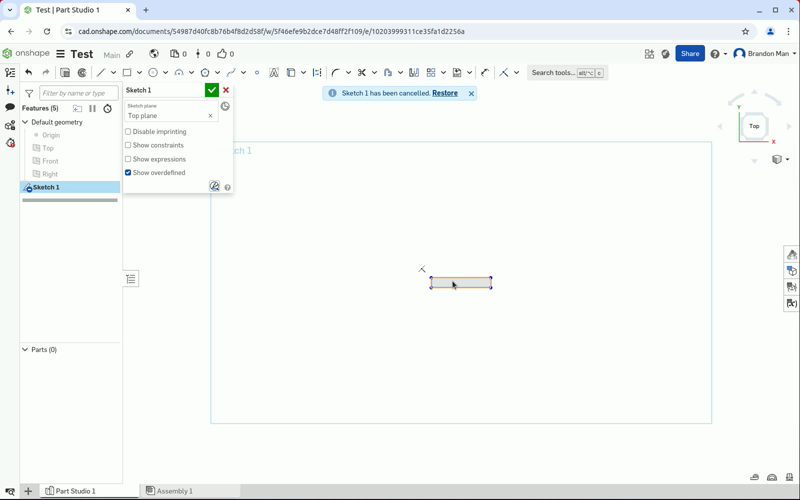
scroll(6)
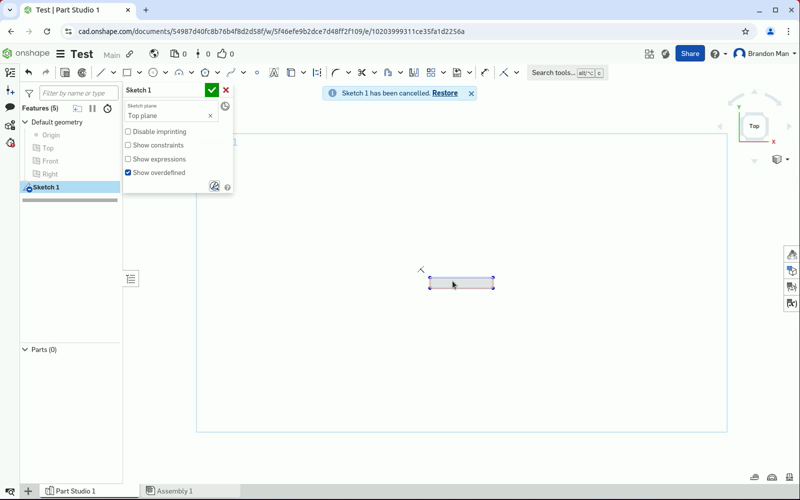
scroll(6)
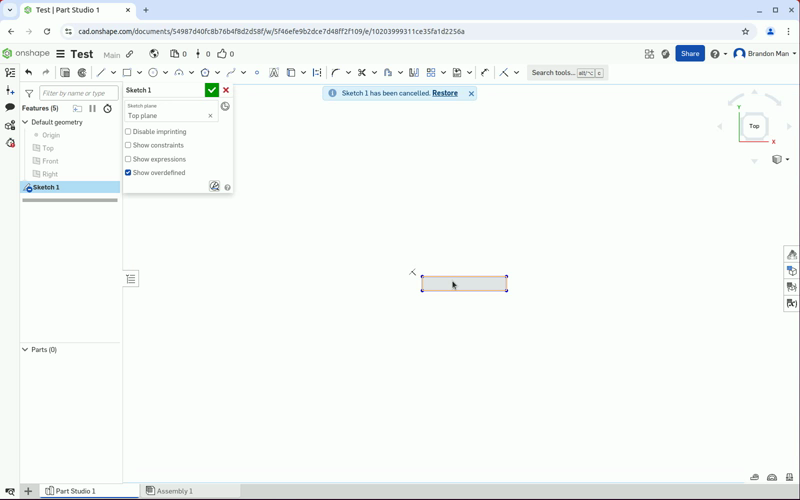
scroll(6)
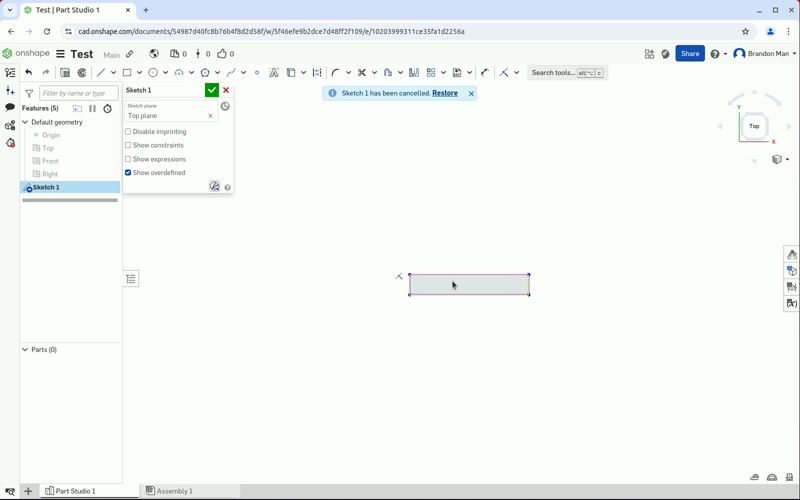
scroll(6)
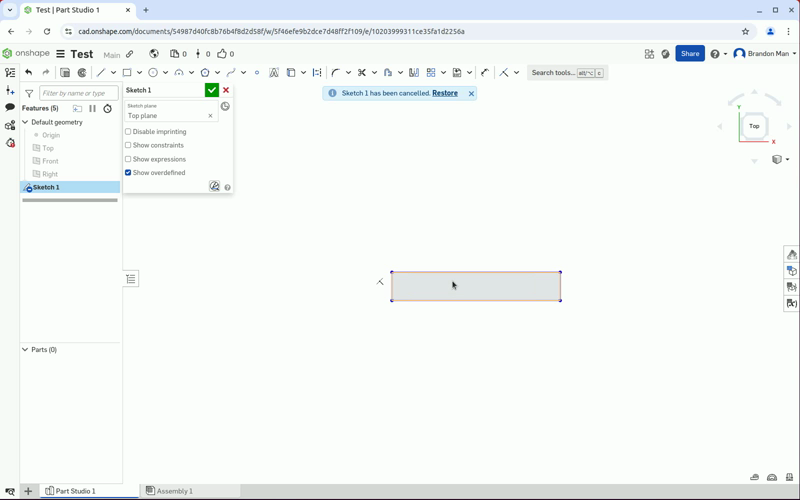
scroll(6)
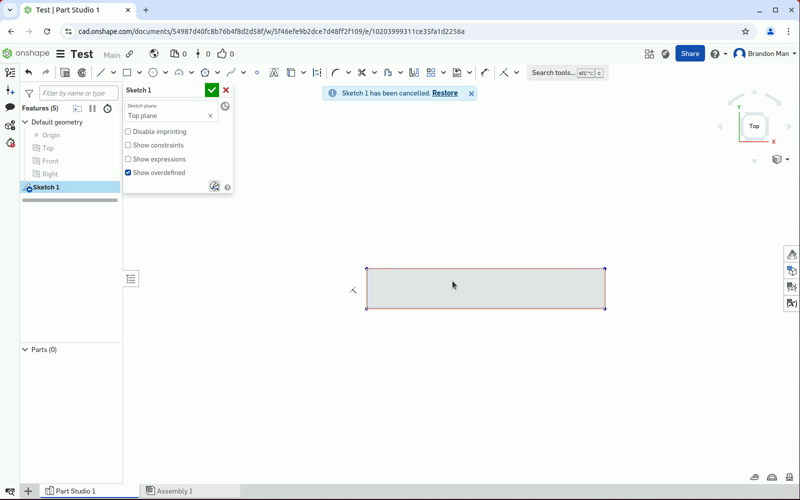
scroll(6)
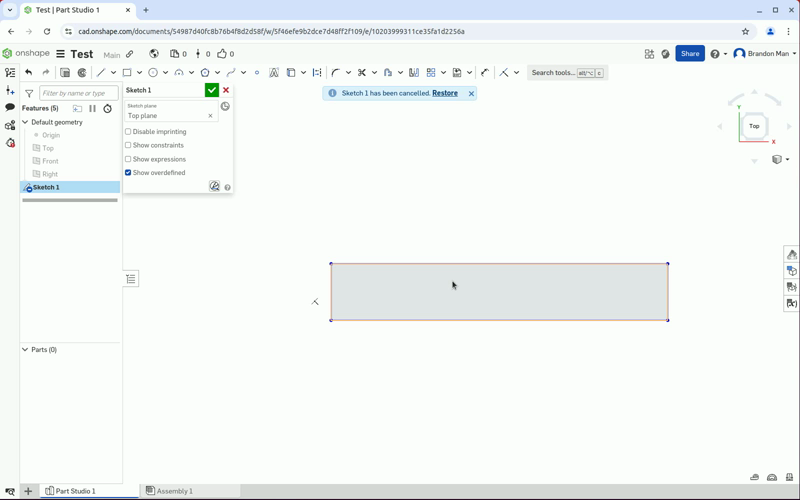
scroll(6)
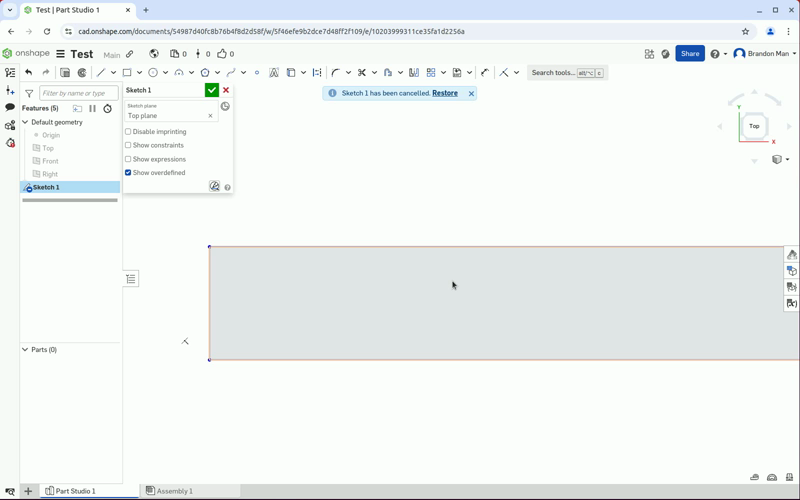
click(452, 280)
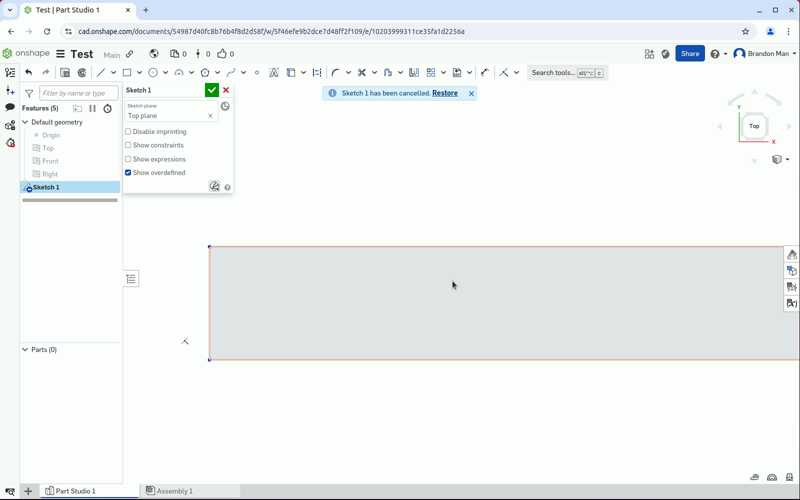
scroll(-6)
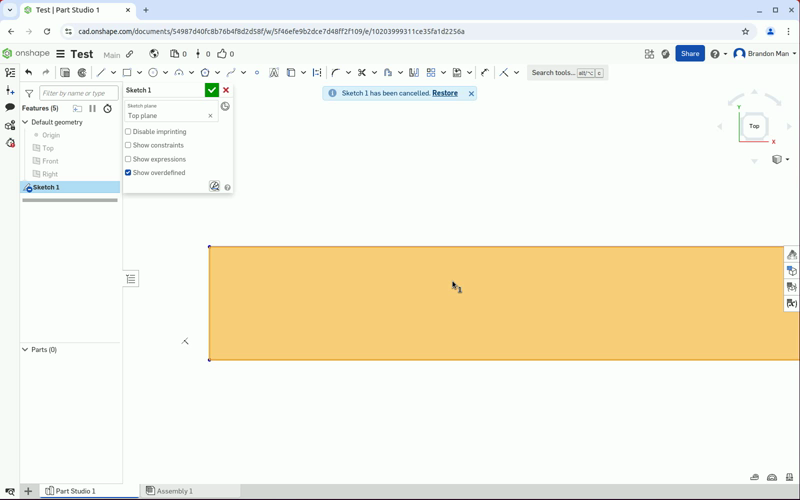
scroll(-6)
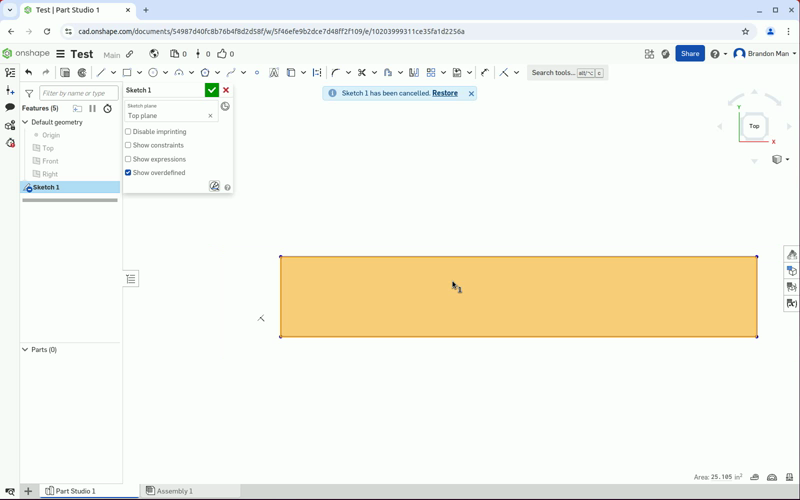
scroll(-6)
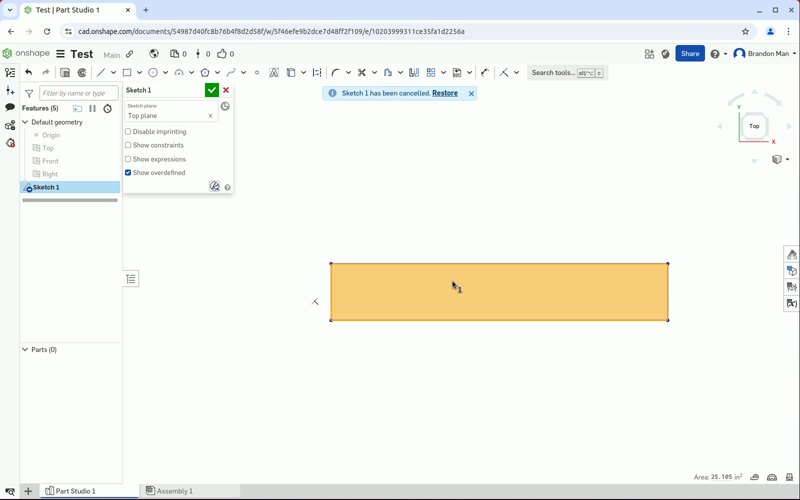
scroll(-6)
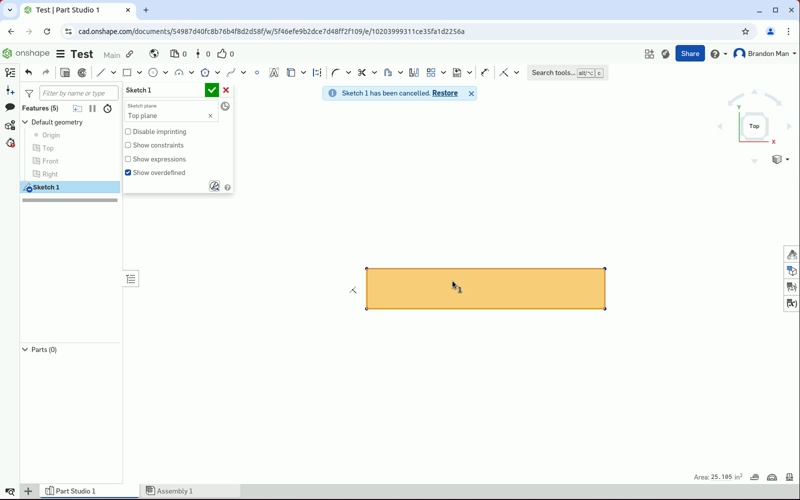
scroll(-6)
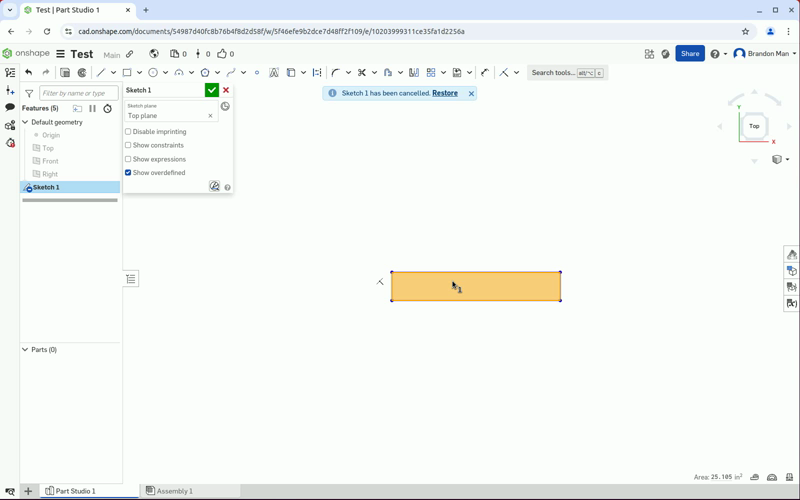
scroll(-6)
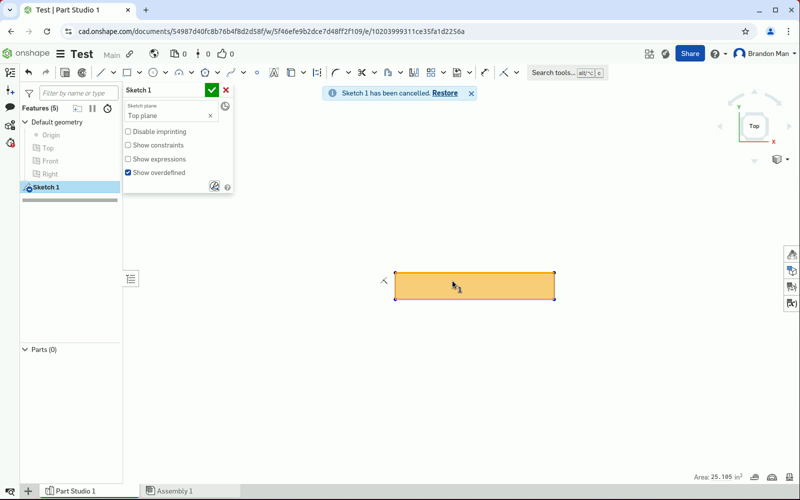
scroll(-6)
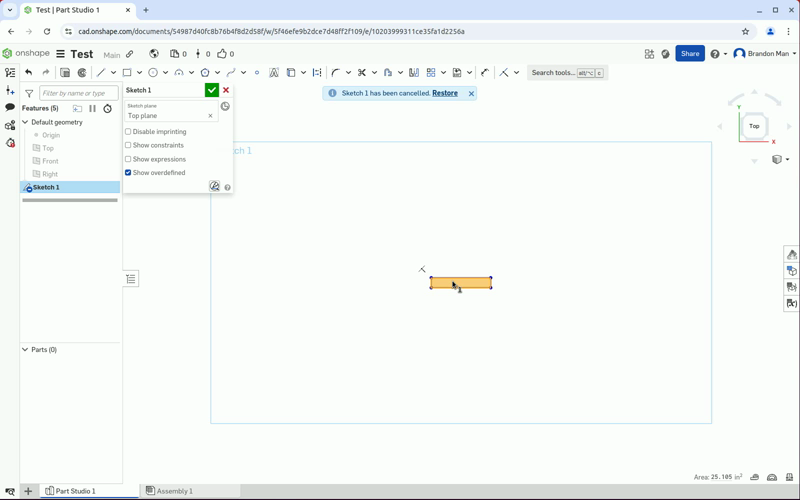
mouse_move(73, 352)
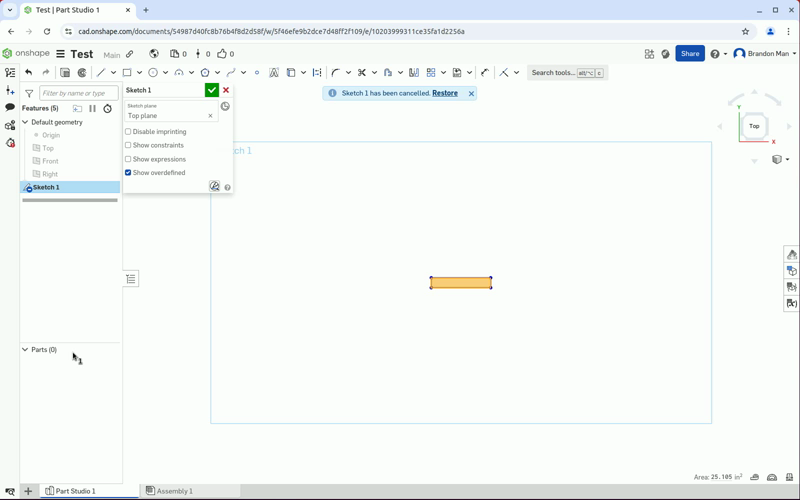
key(shift+y)
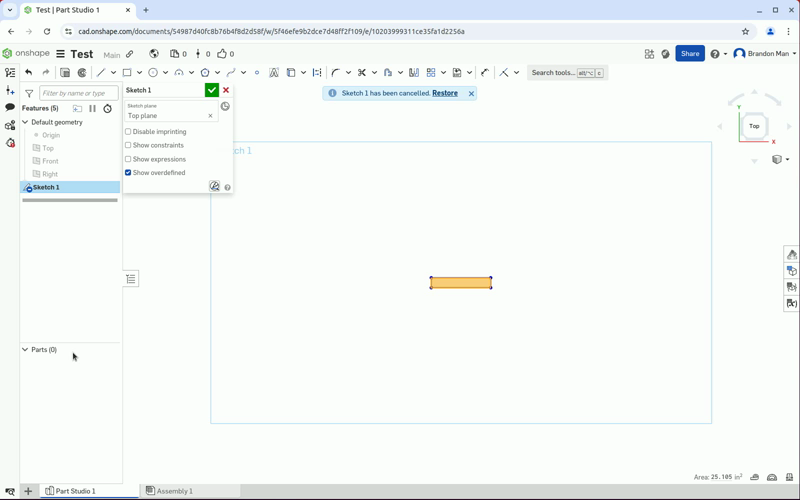
key(shift+e)
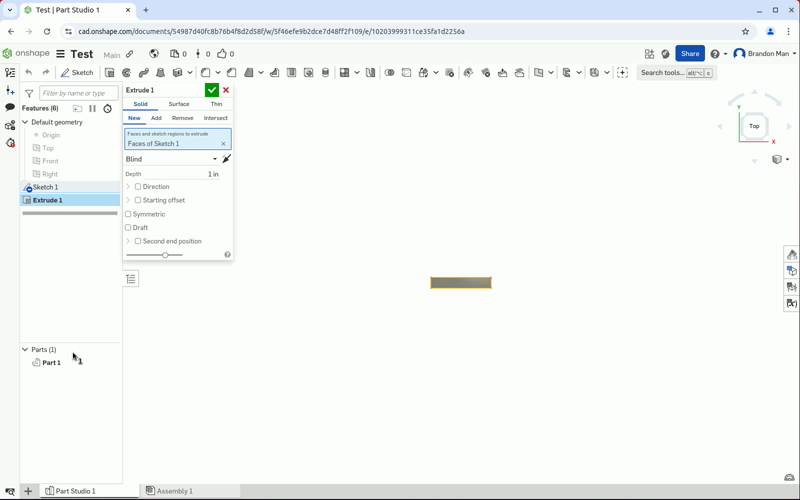
mouse_move(143, 106)
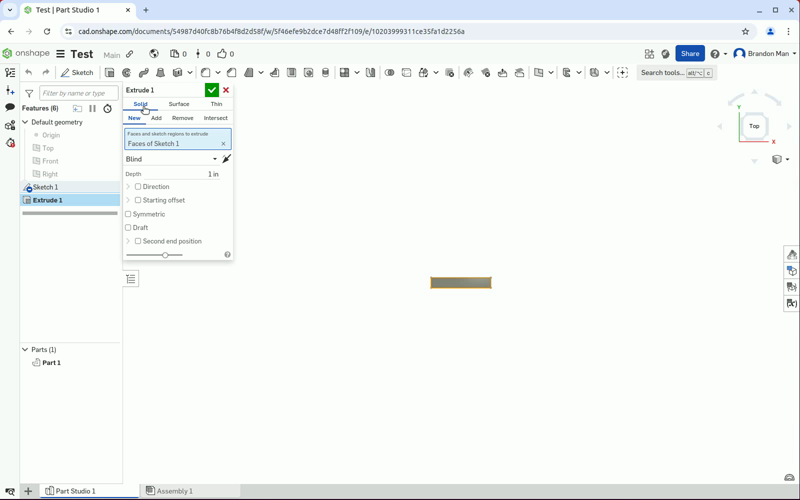
click(143, 106)
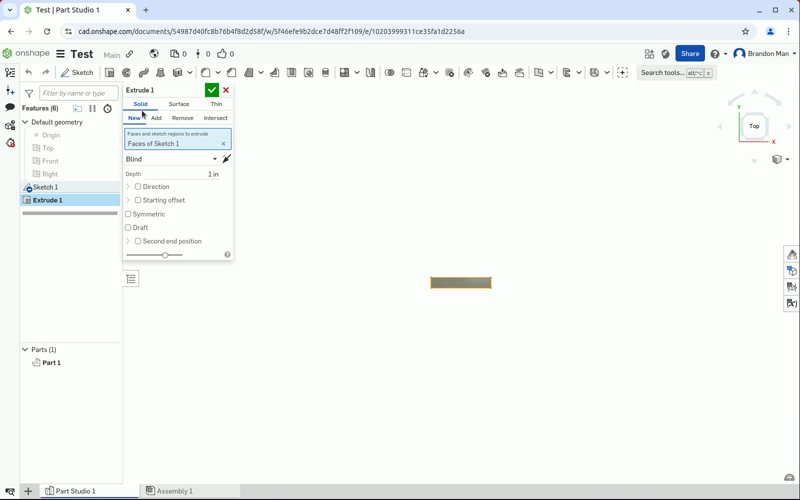
mouse_move(137, 120)
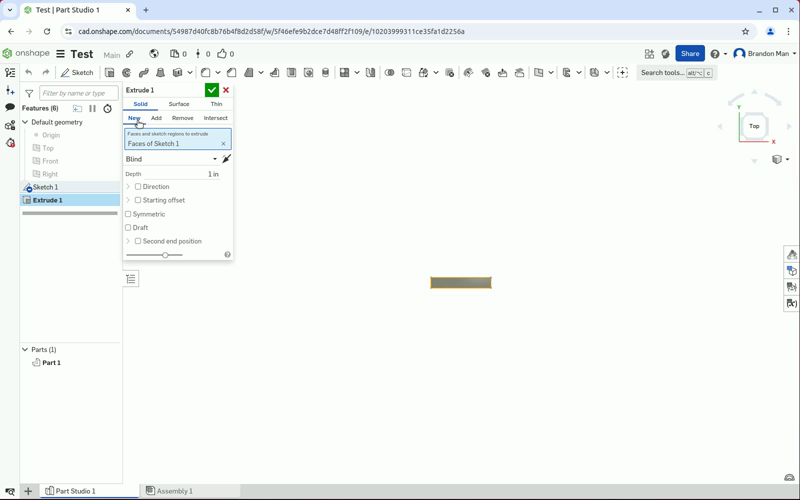
click(137, 120)
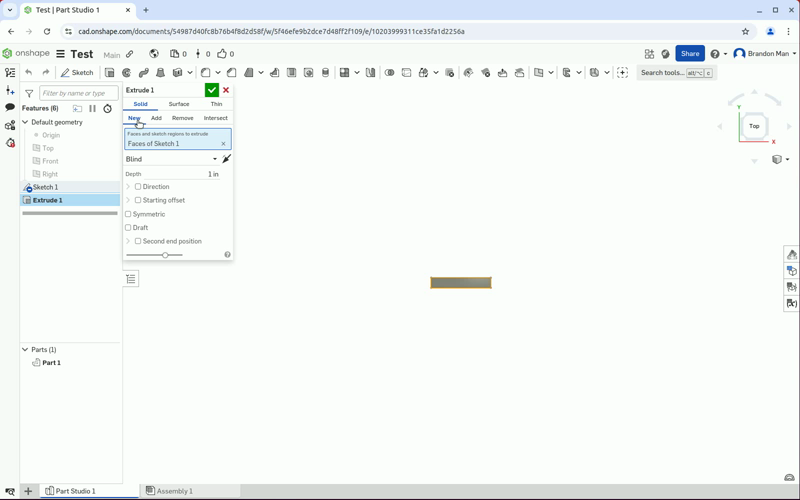
key(tab, 4)
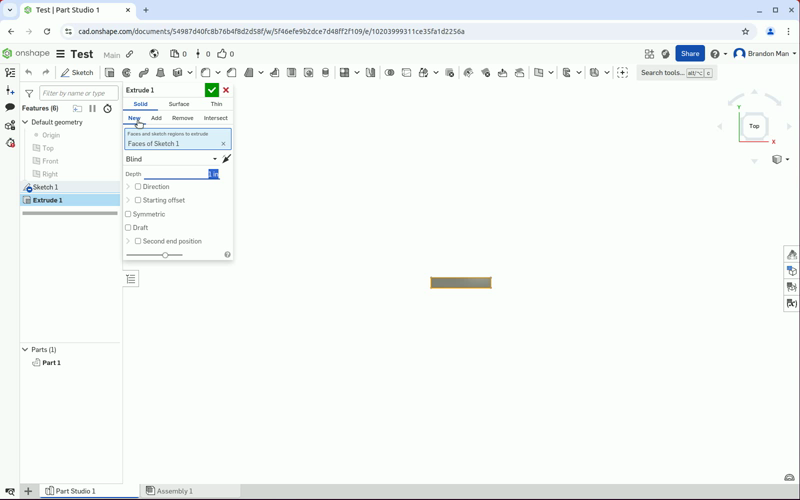
text(16.128)
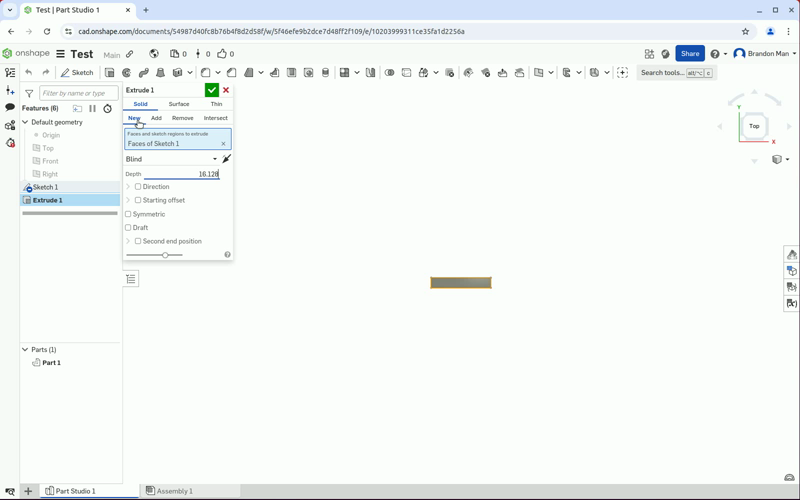
key(enter)
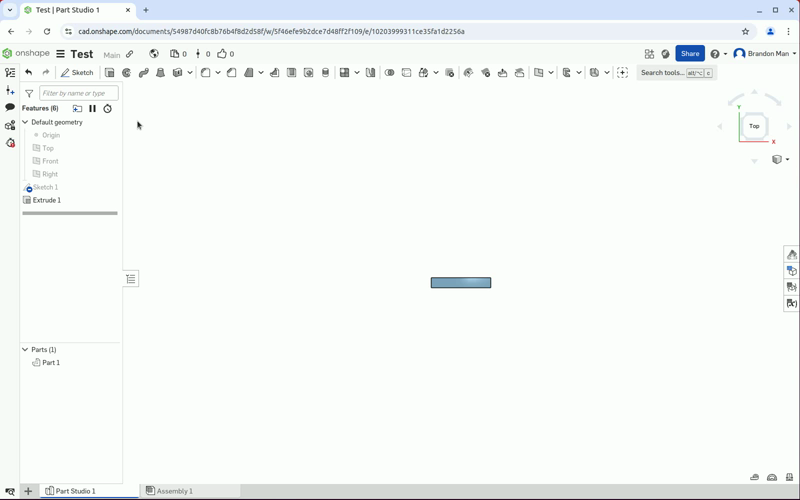
key(shift+h)
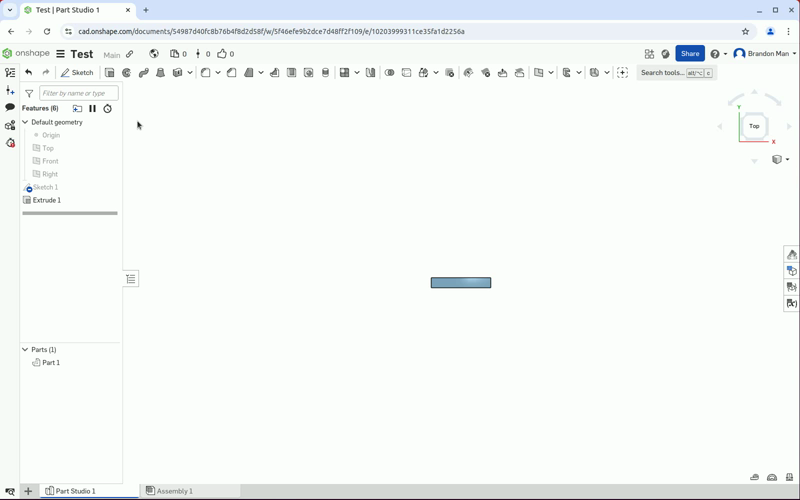
key(shift+h)
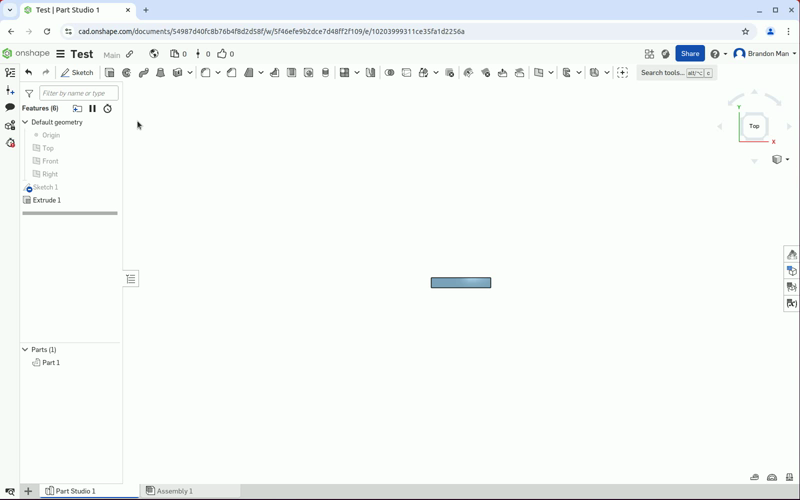
mouse_move(73, 189)
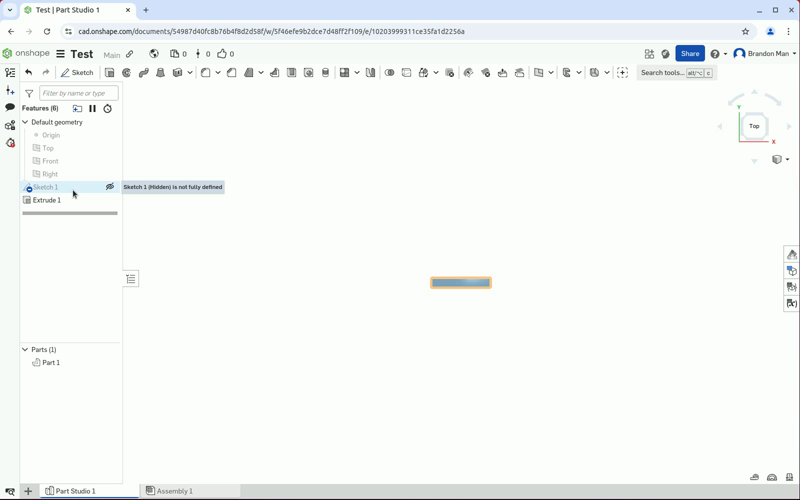
click(73, 189)
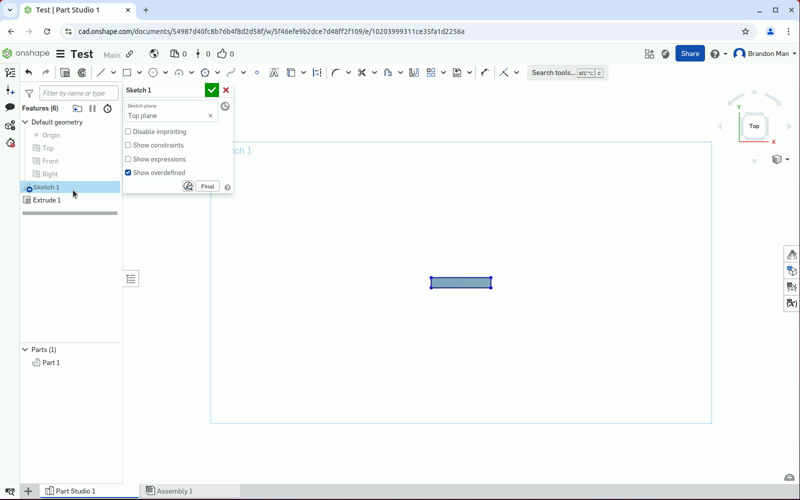
mouse_move(229, 92)
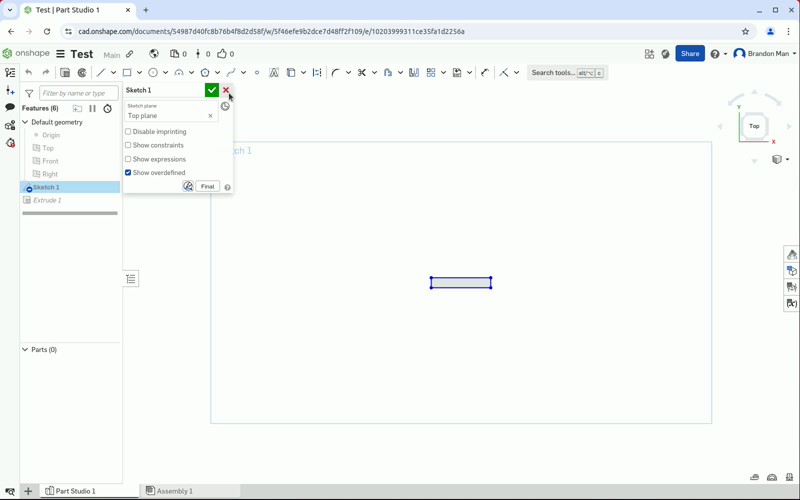
click(229, 92)
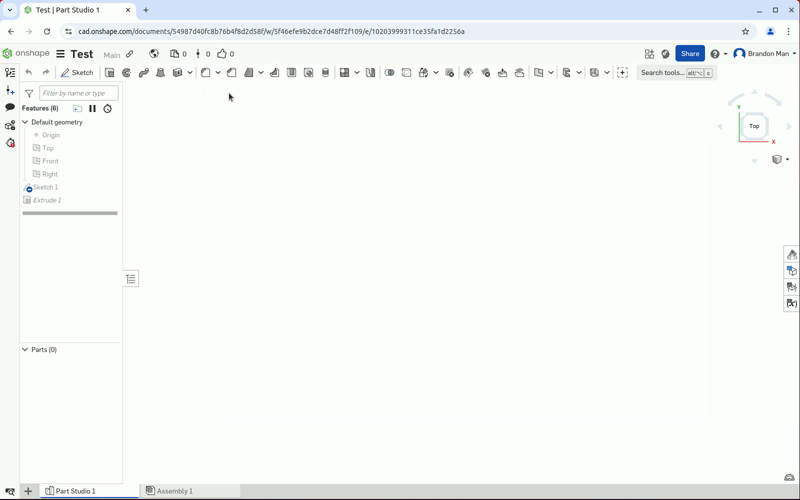
mouse_move(73, 352)
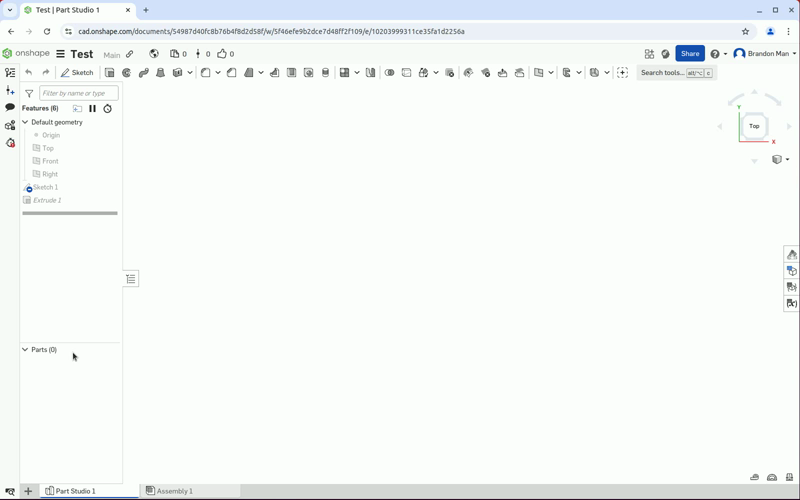
key(y)
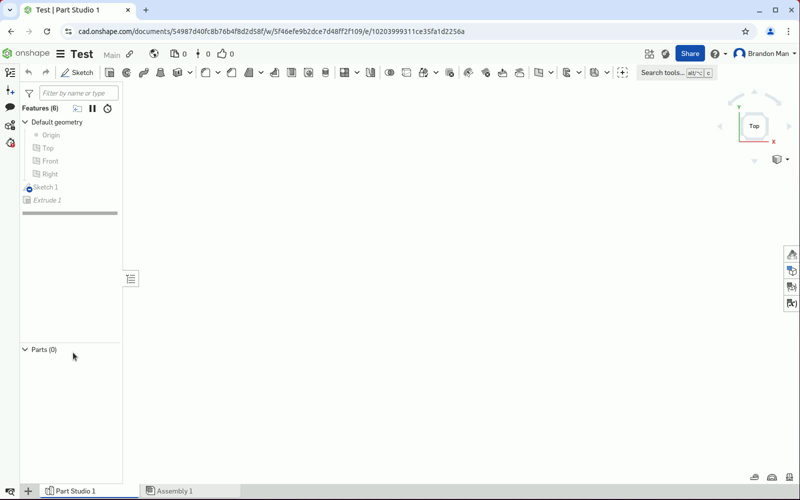
key(shift+p)
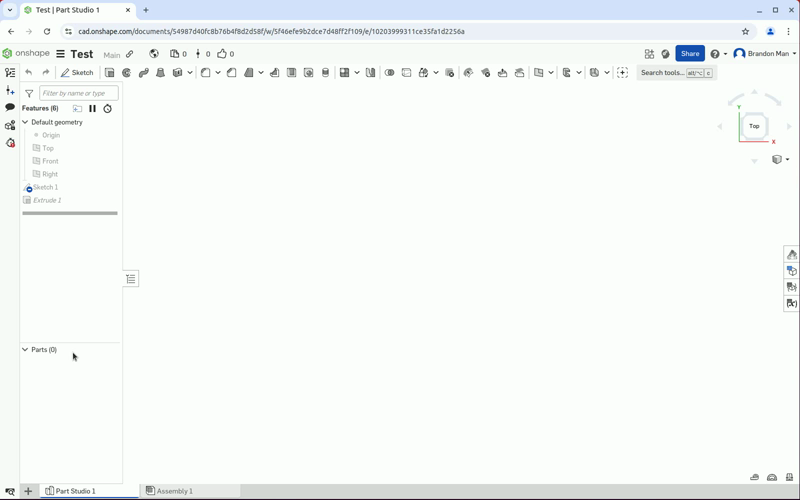
key(space)
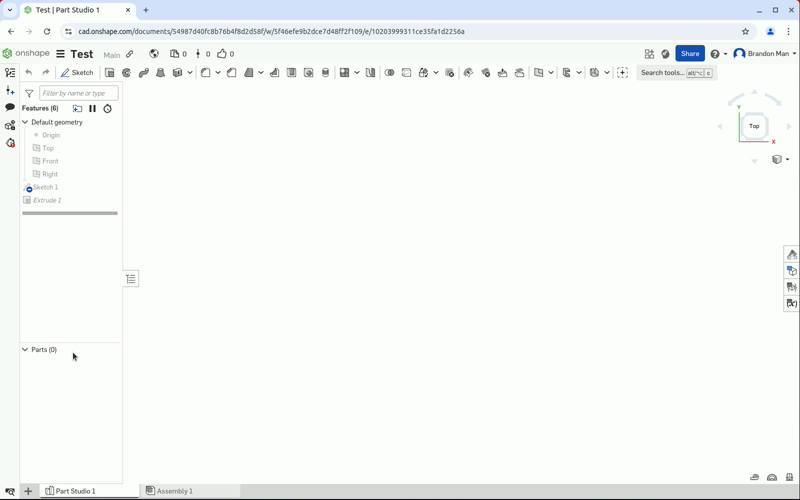
key_down(shift)
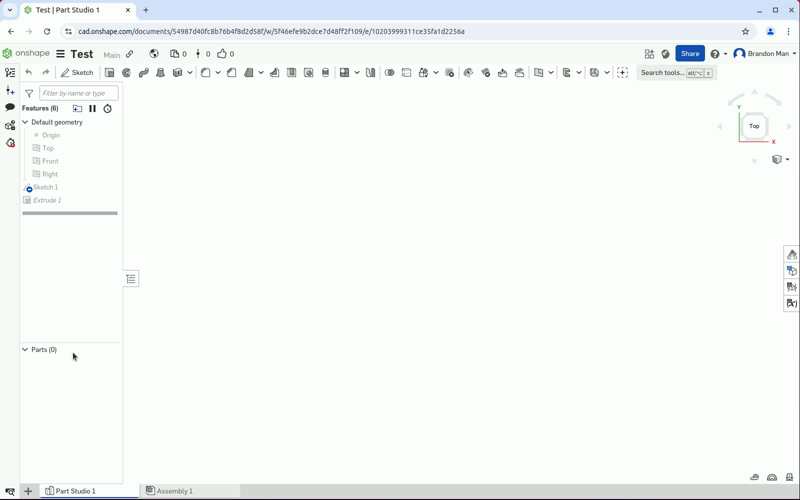
key(up)
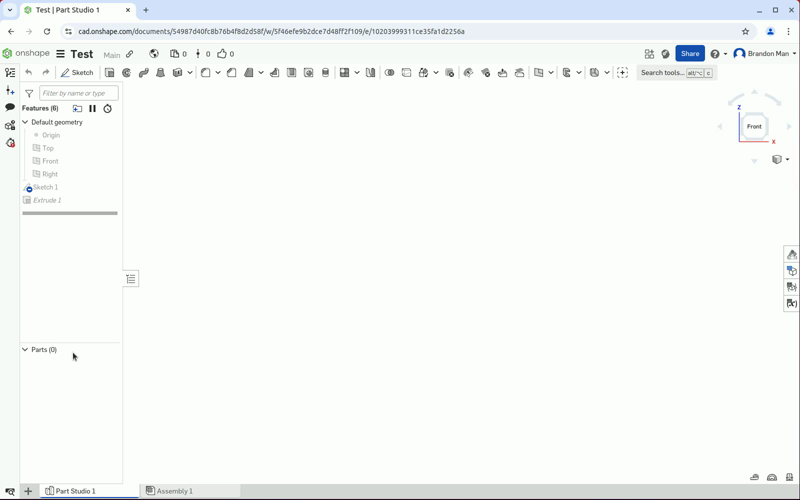
key_up(shift)
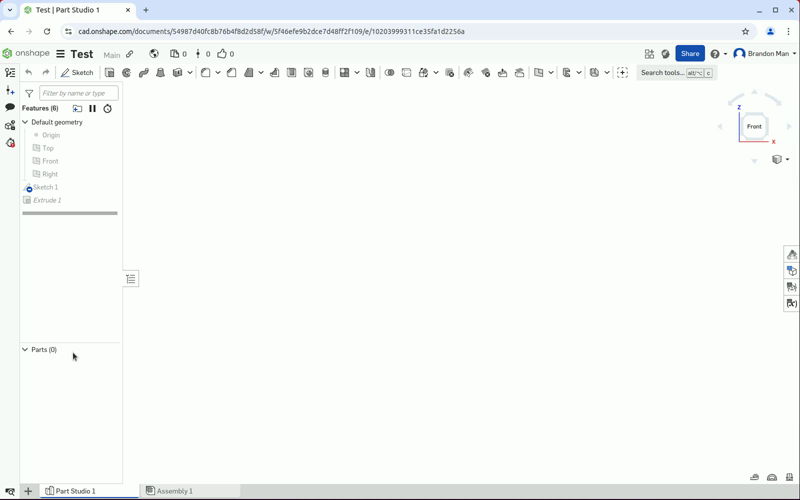
key(space)
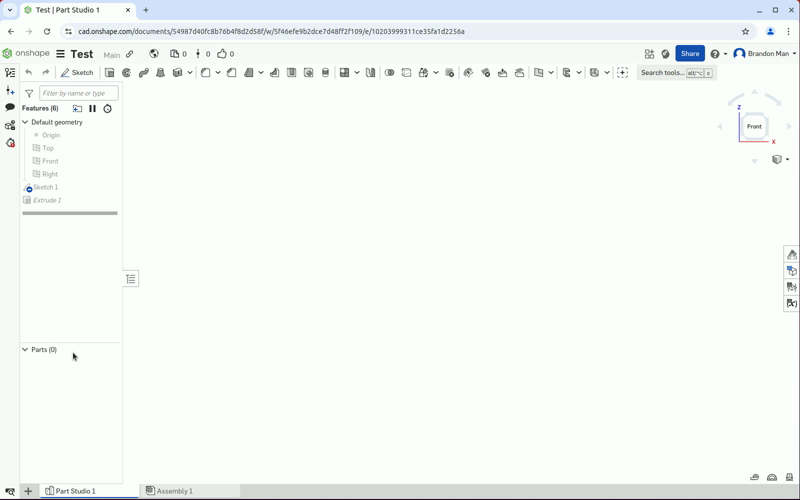
key_down(shift)
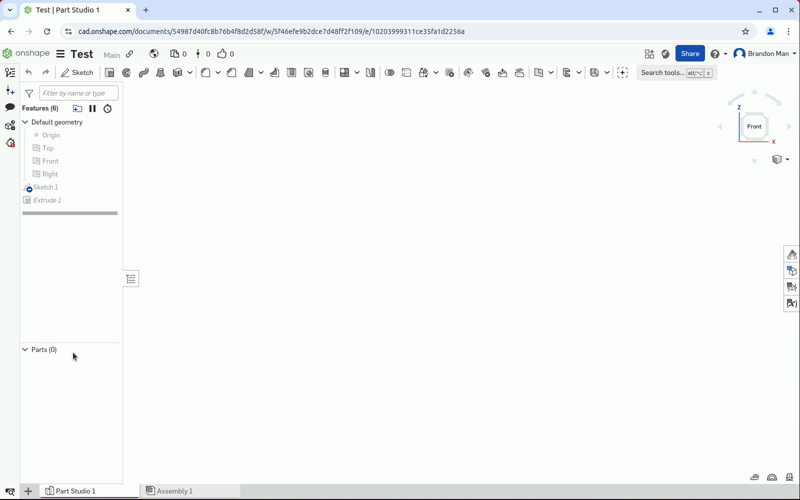
key(left)
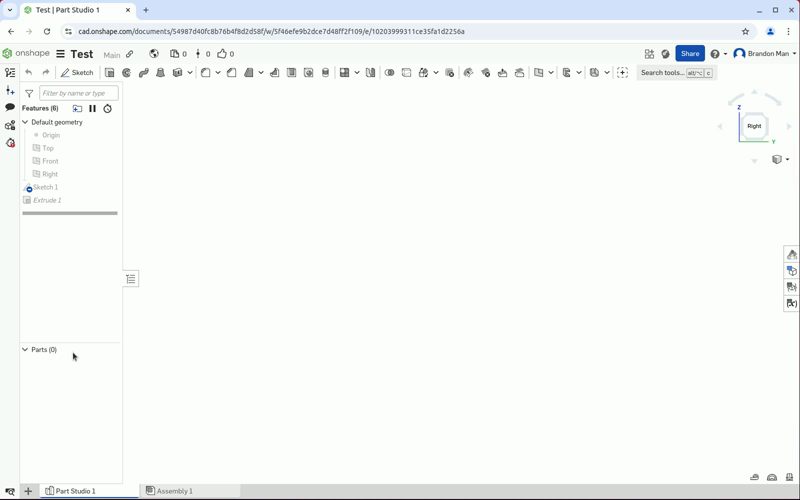
key_up(shift)
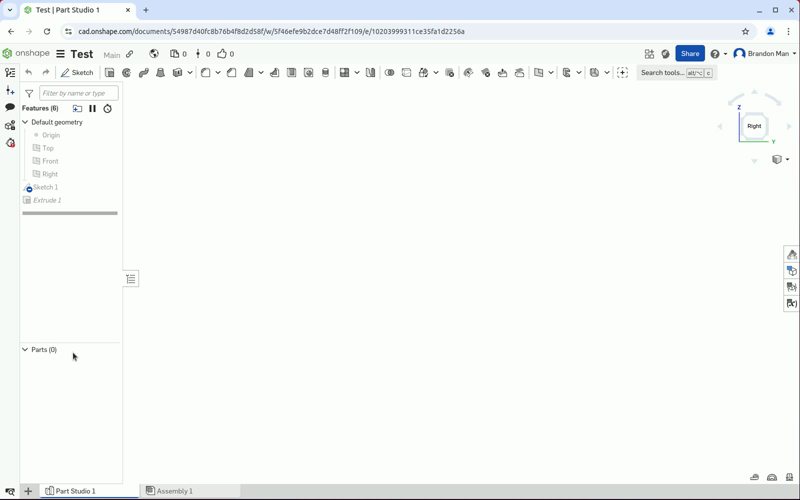
mouse_move(73, 352)
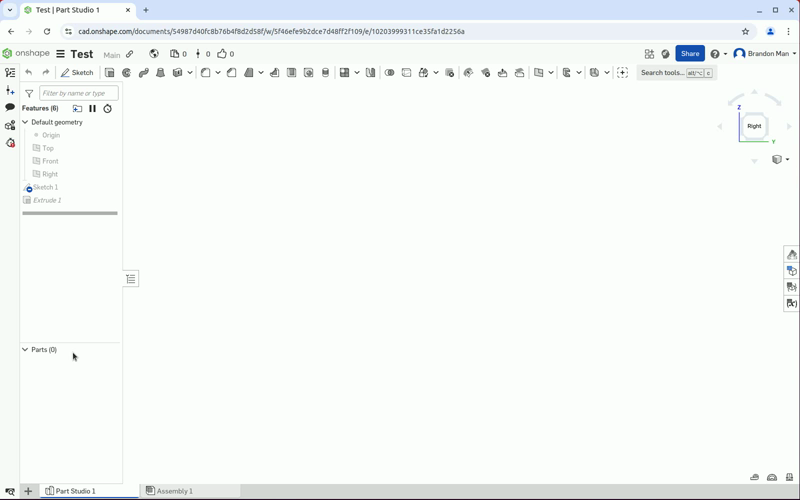
key(shift+y)
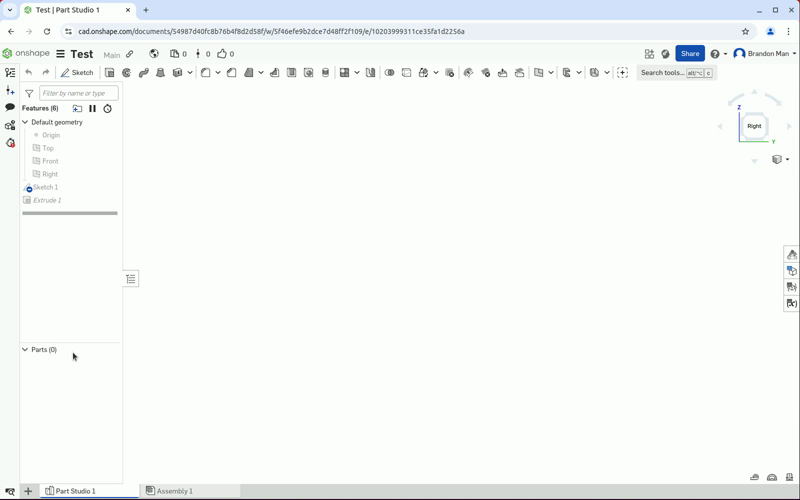
mouse_move(541, 75)
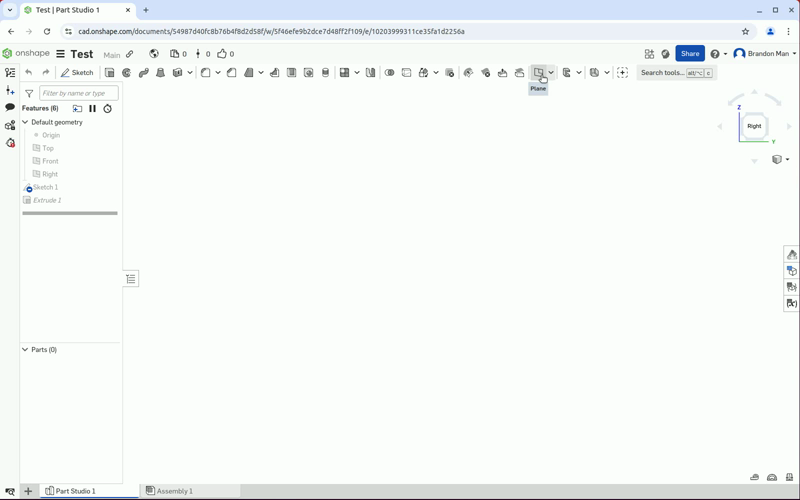
click(541, 75)
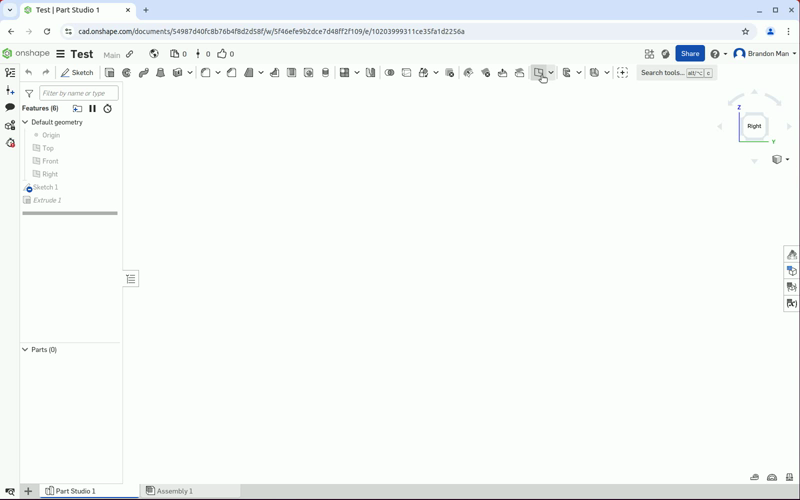
mouse_move(73, 176)
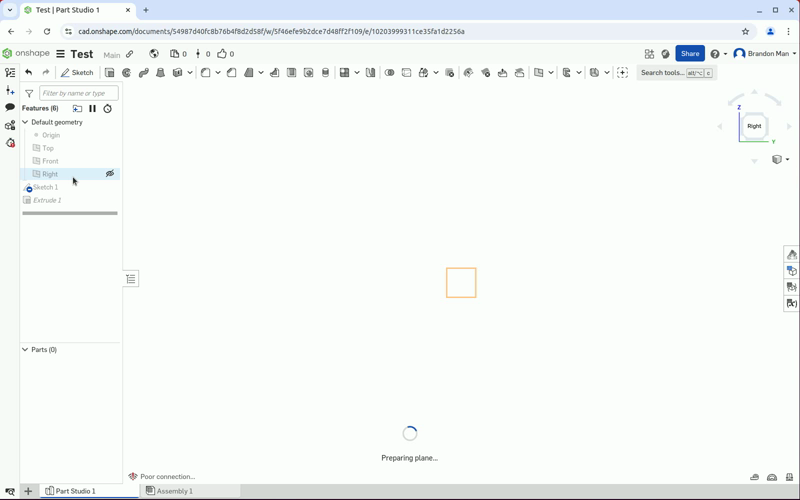
click(73, 176)
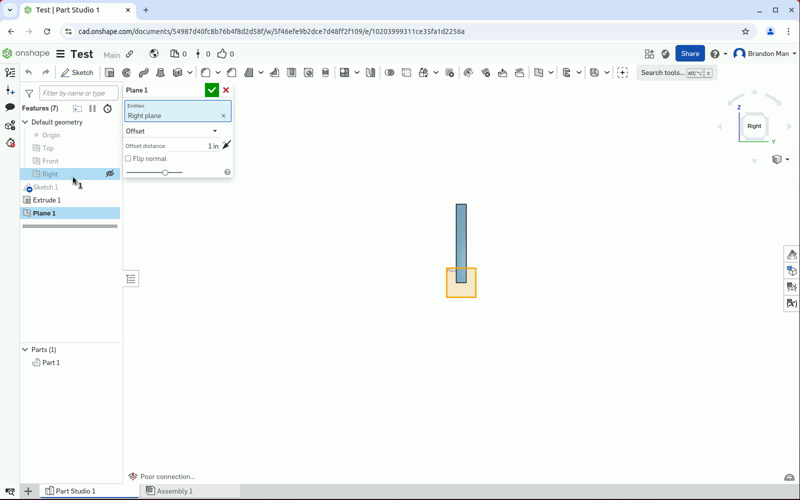
key(tab, 2)
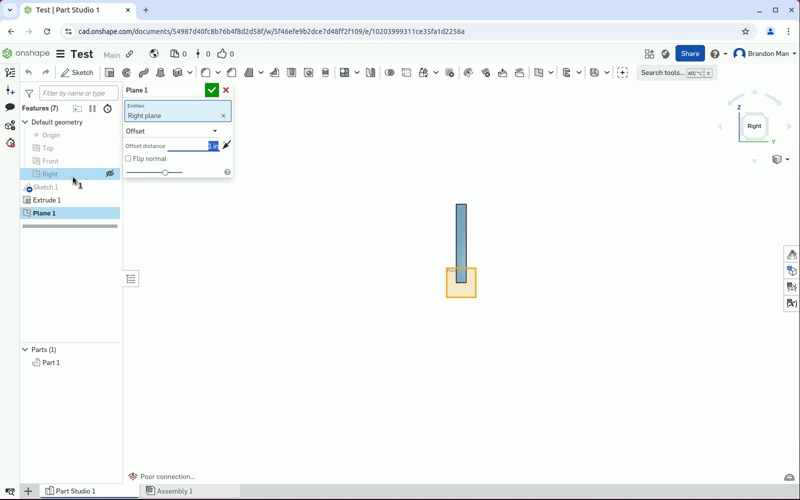
text(6.008)
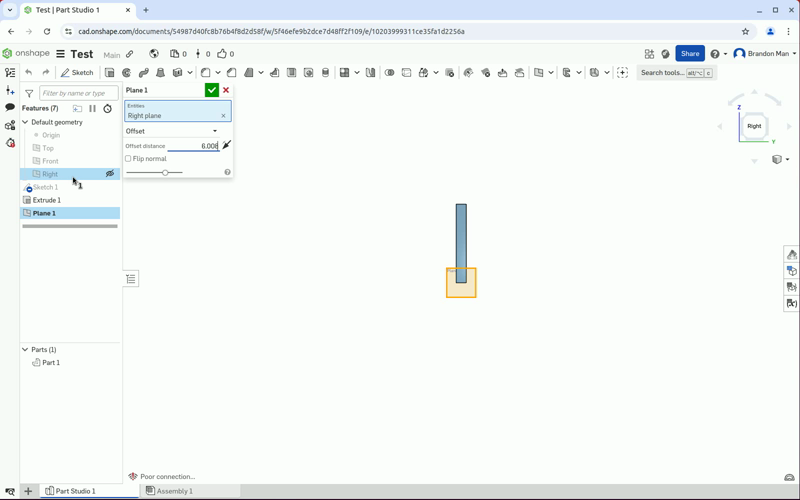
key(enter, 2)
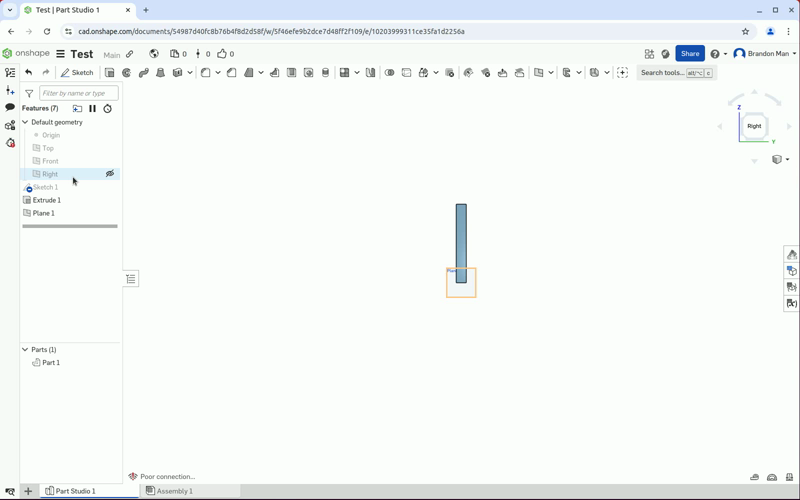
key(shift+s)
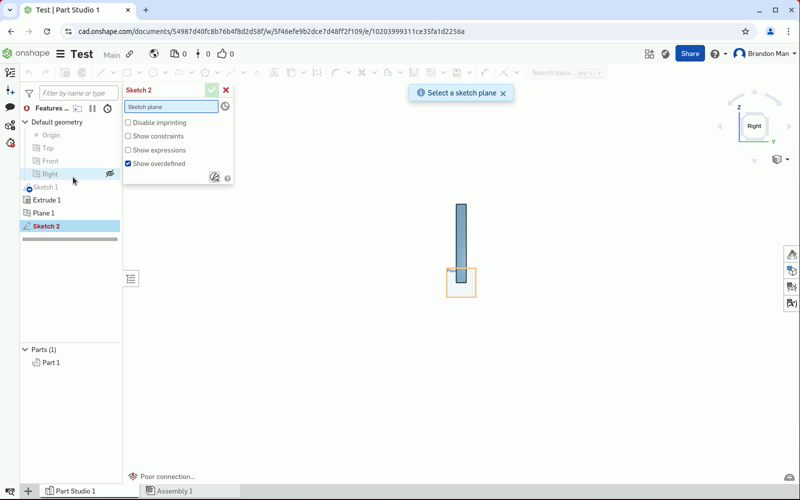
mouse_move(73, 215)
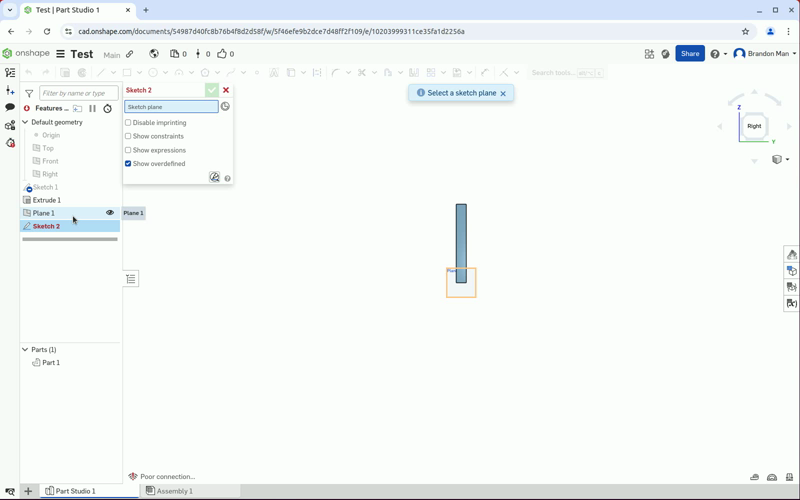
click(73, 215)
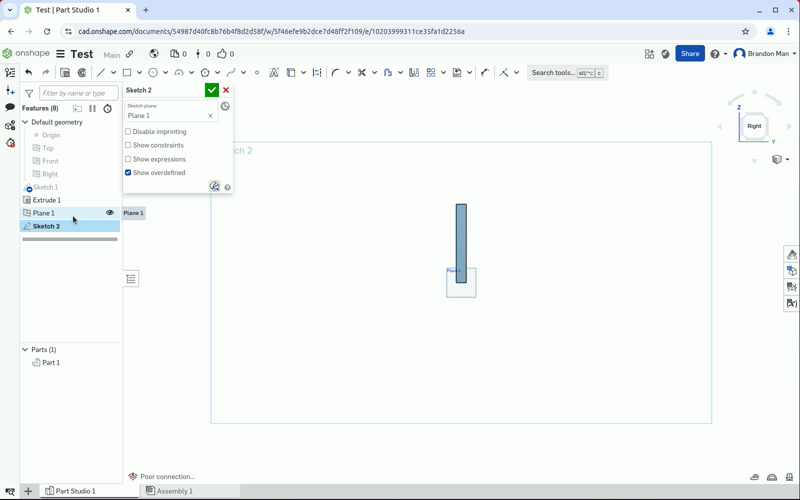
mouse_move(73, 352)
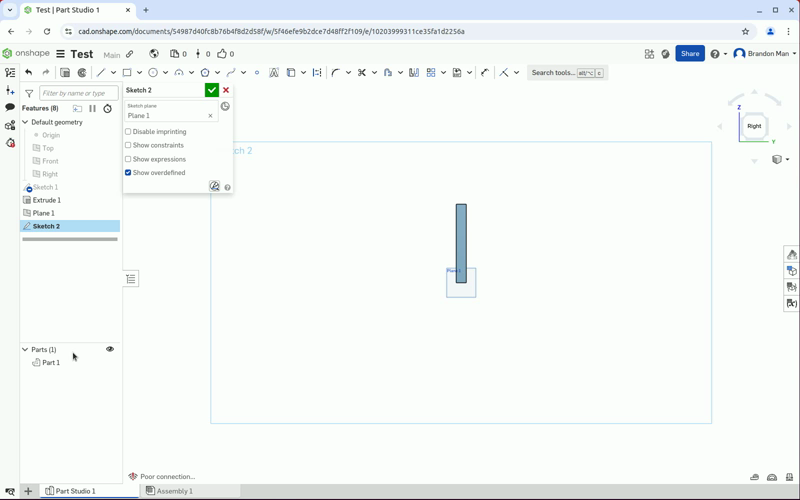
key(y)
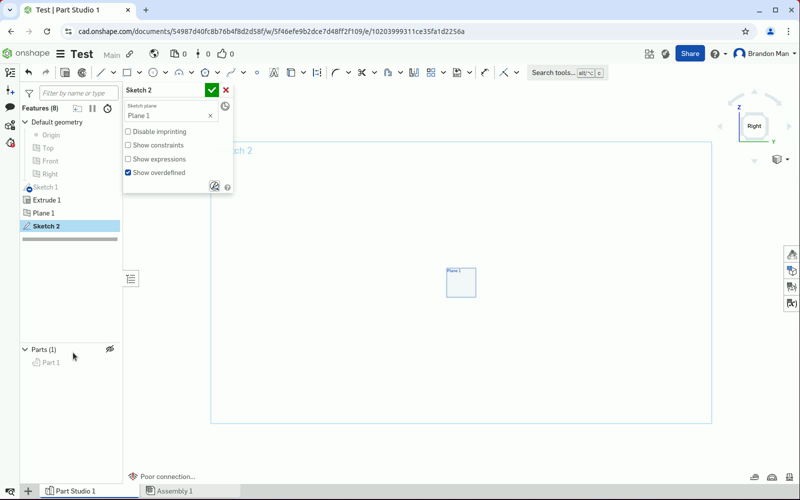
key(l)
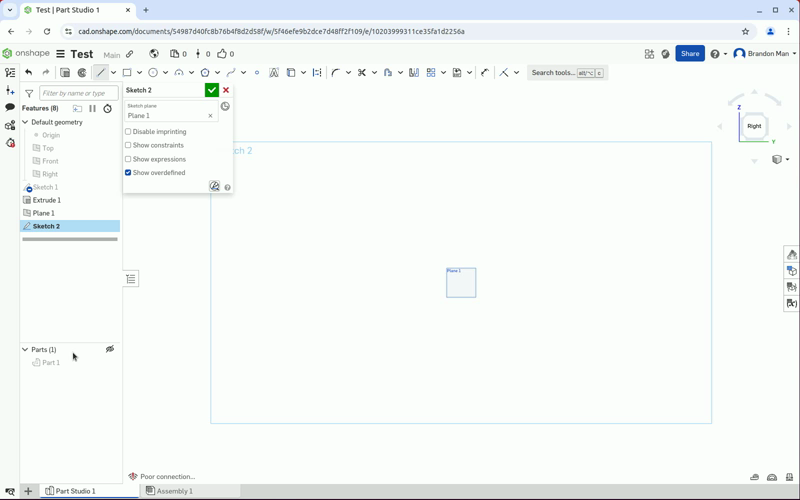
key_down(shift)
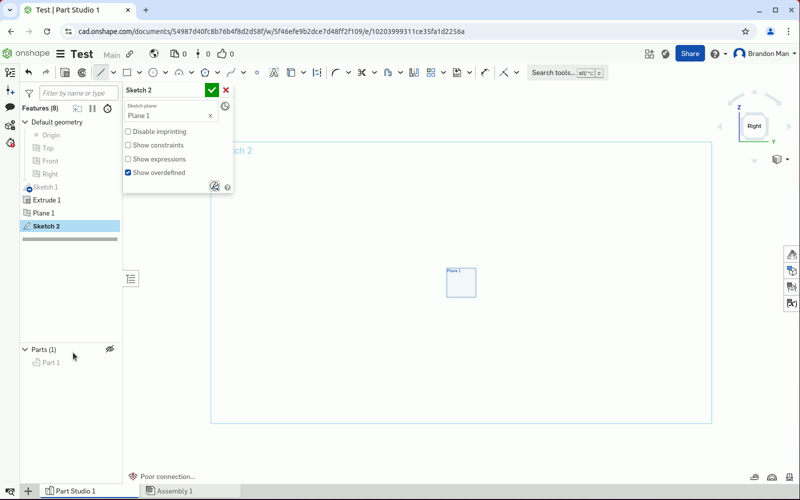
mouse_move(456, 282)
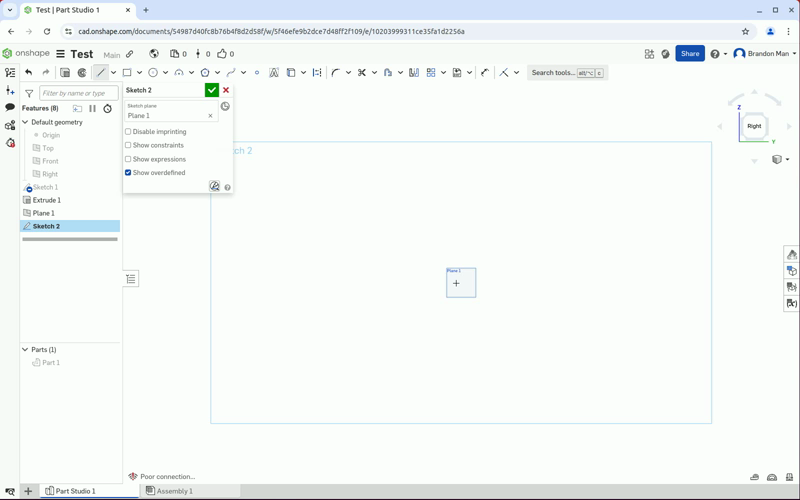
click(456, 282)
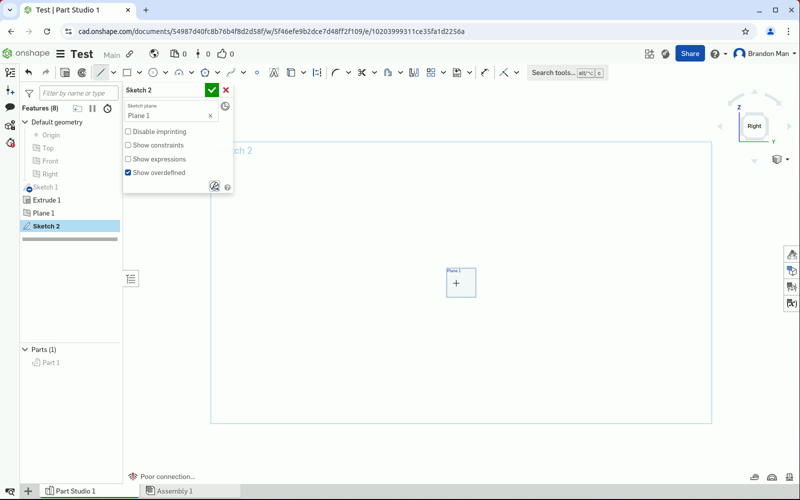
key_up(shift)
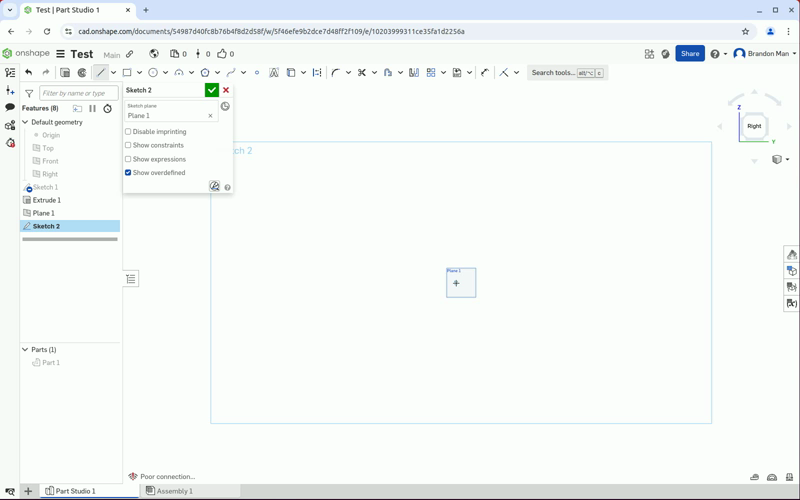
key_down(shift)
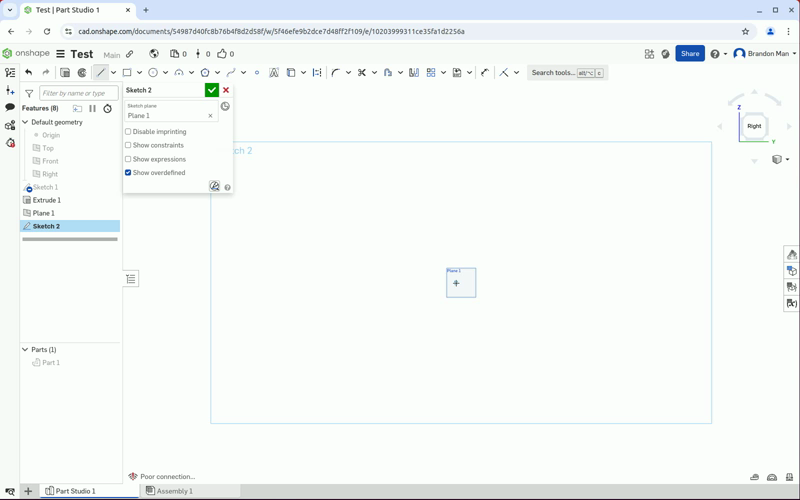
mouse_move(486, 282)
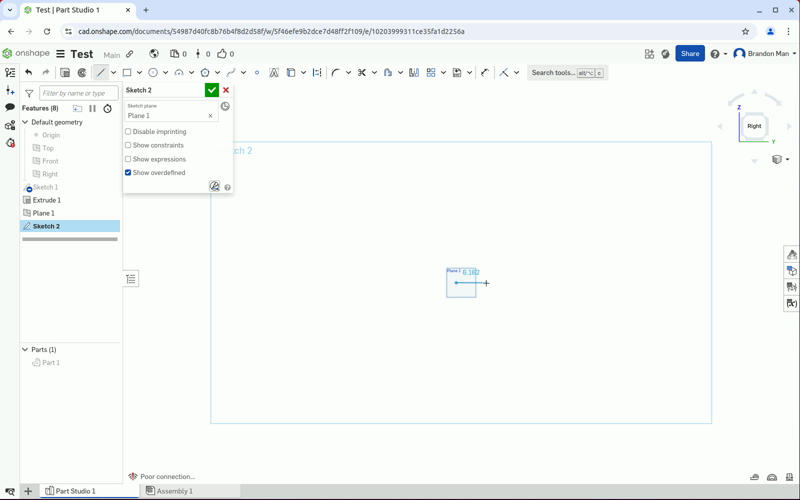
mouse_move(466, 282)
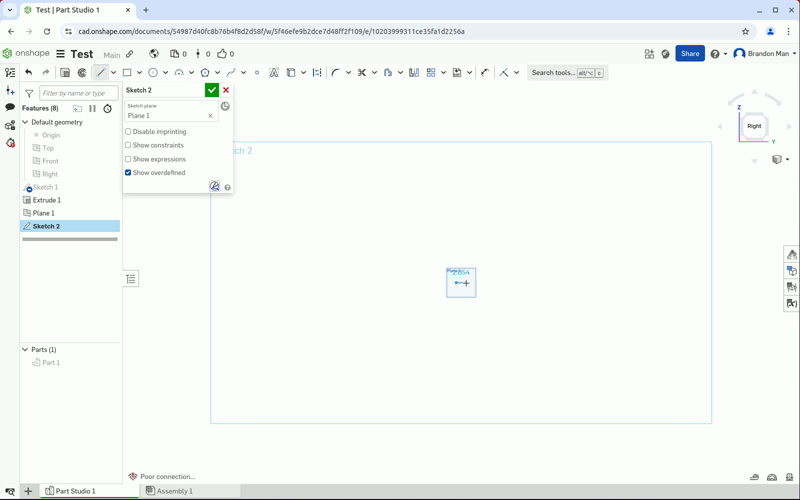
click(466, 282)
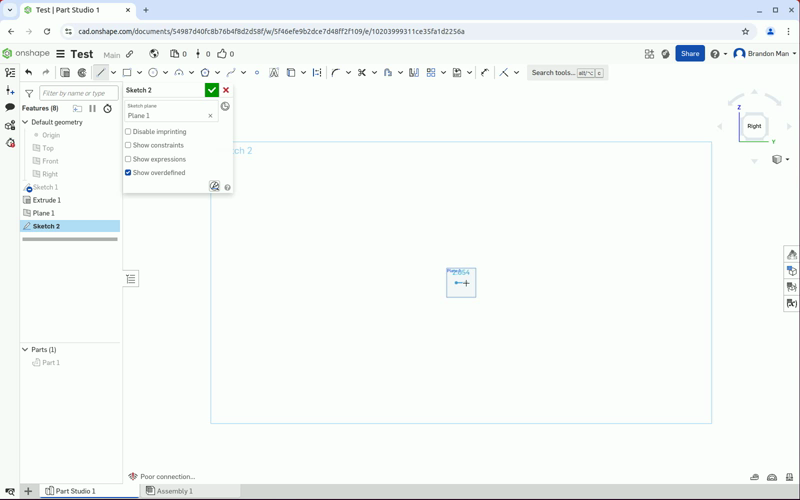
key_up(shift)
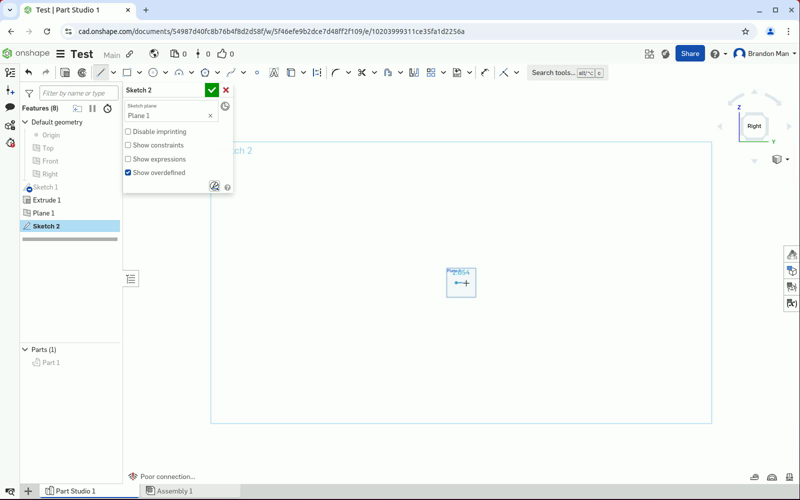
key_down(shift)
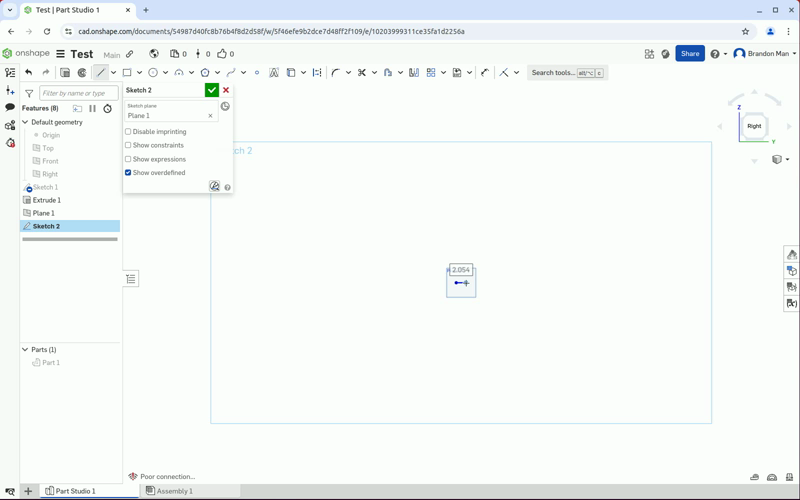
mouse_move(496, 282)
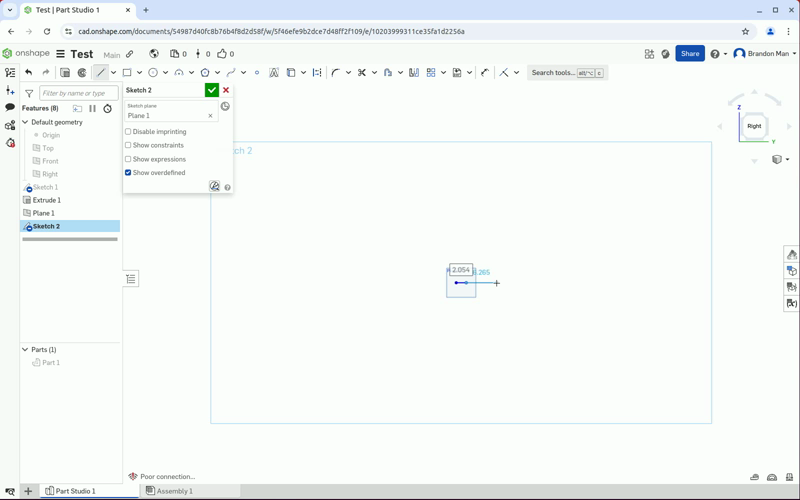
mouse_move(466, 274)
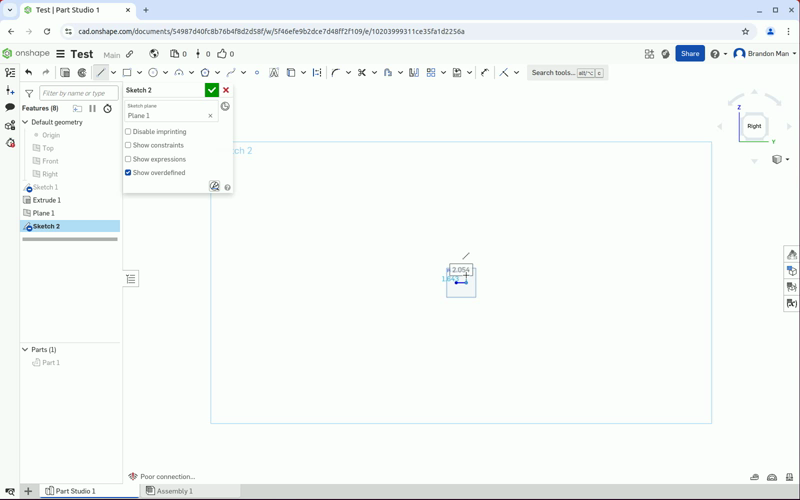
click(466, 274)
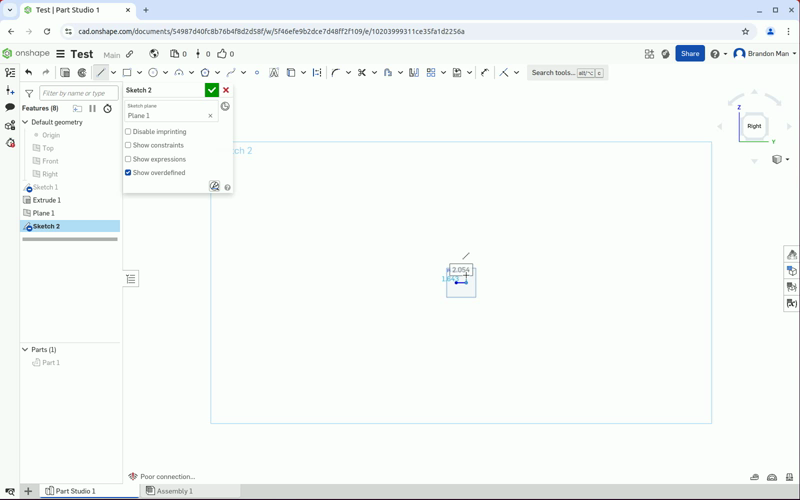
key_up(shift)
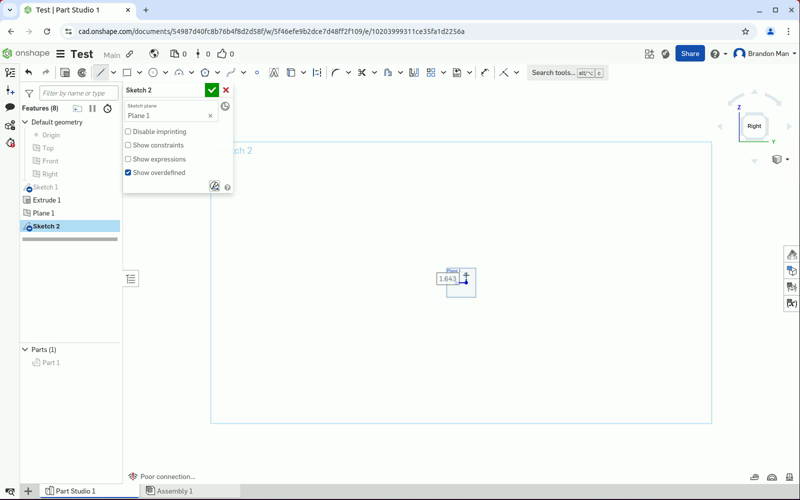
key_down(shift)
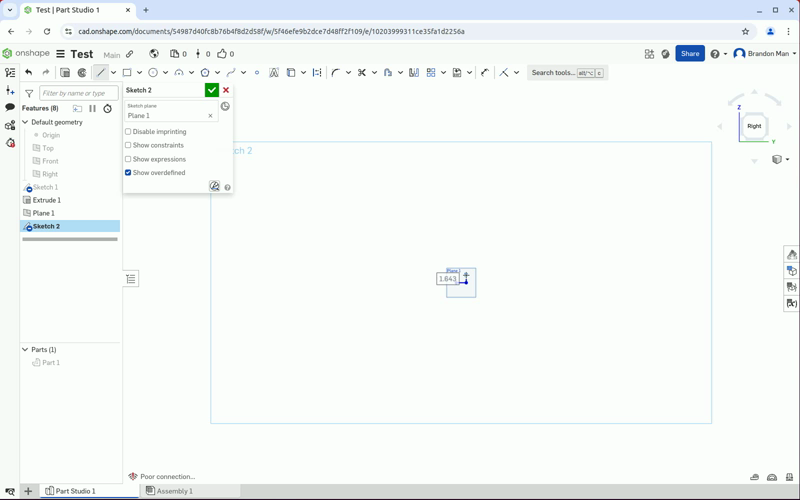
mouse_move(496, 274)
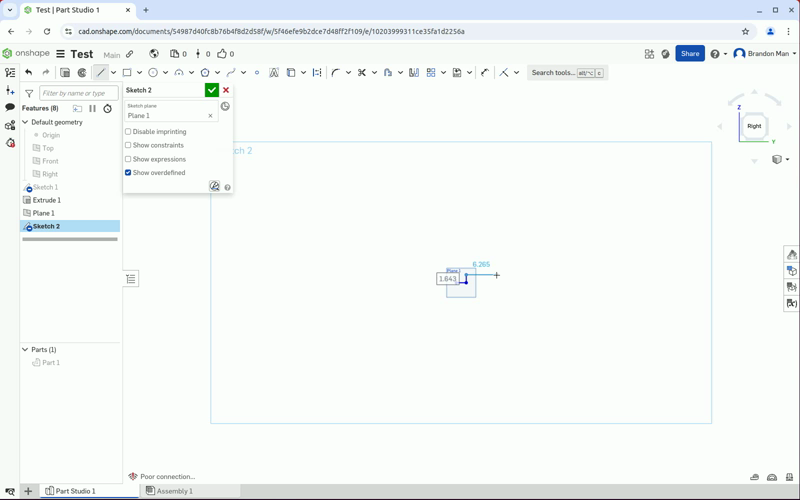
mouse_move(456, 274)
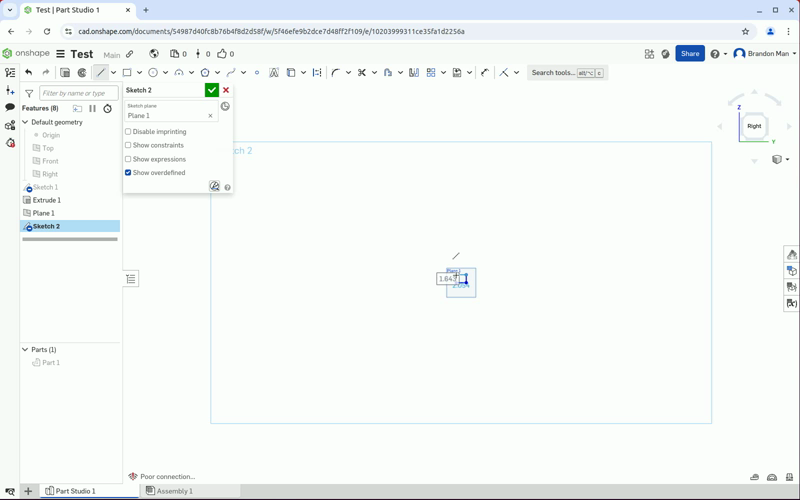
click(456, 274)
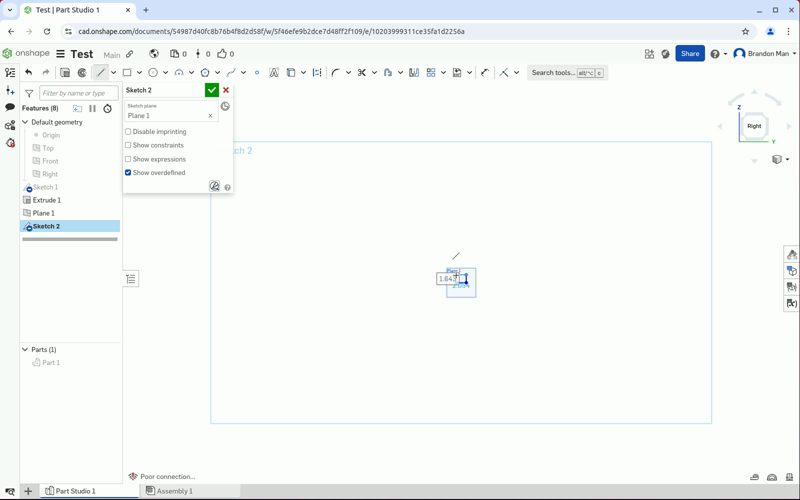
key_up(shift)
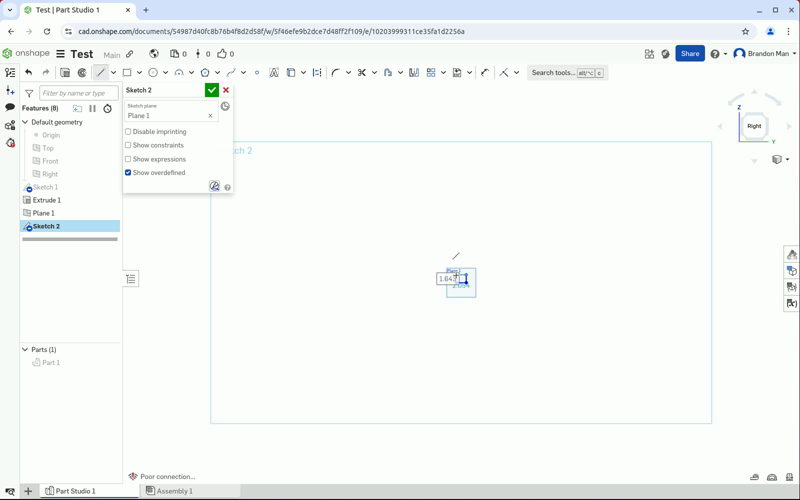
mouse_move(486, 274)
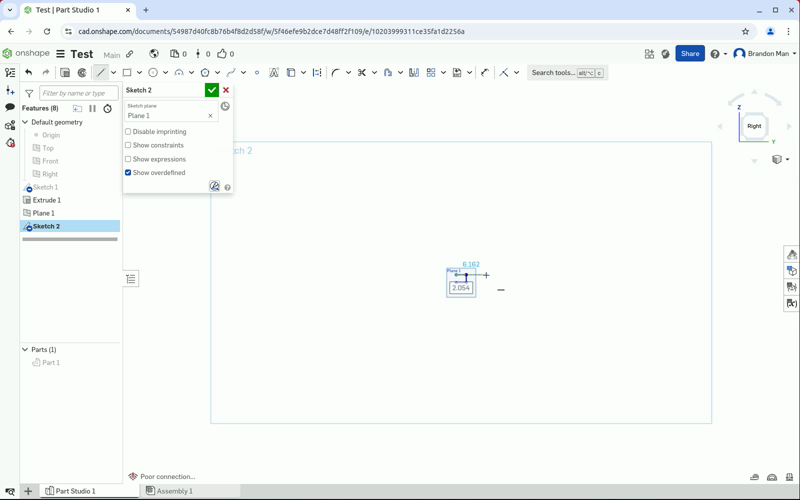
key_down(shift)
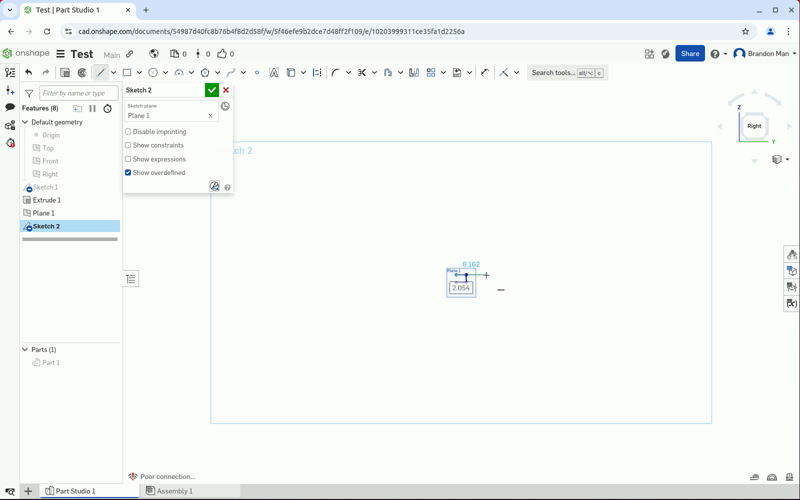
mouse_move(456, 282)
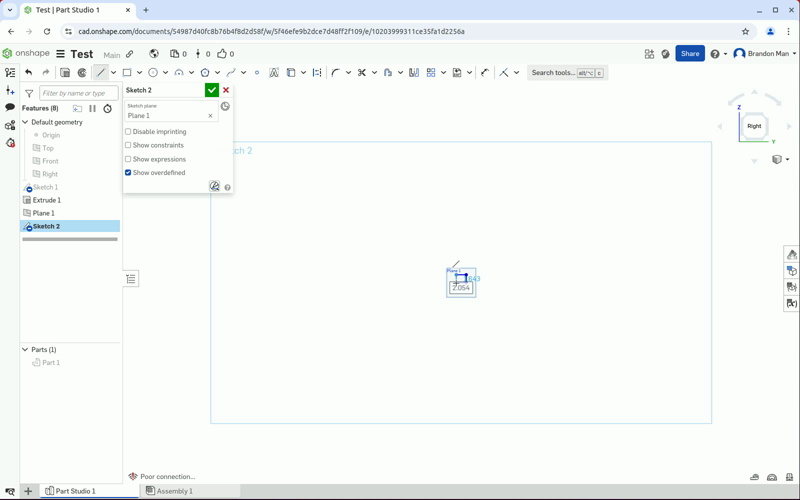
key_up(shift)
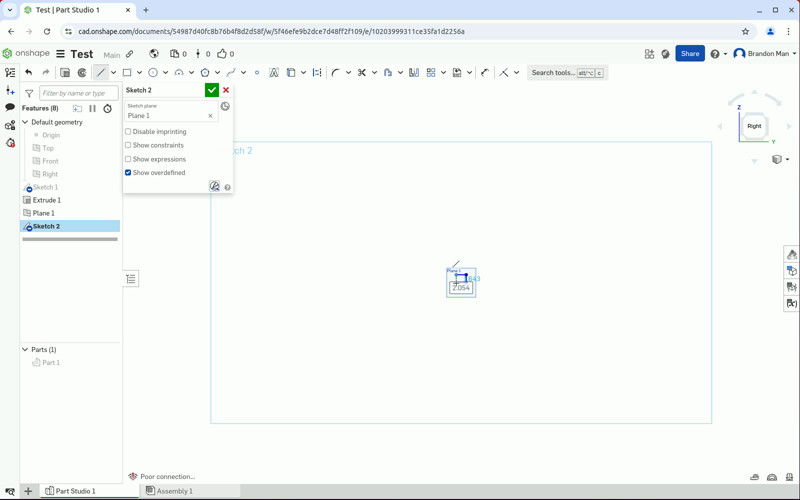
click(456, 282)
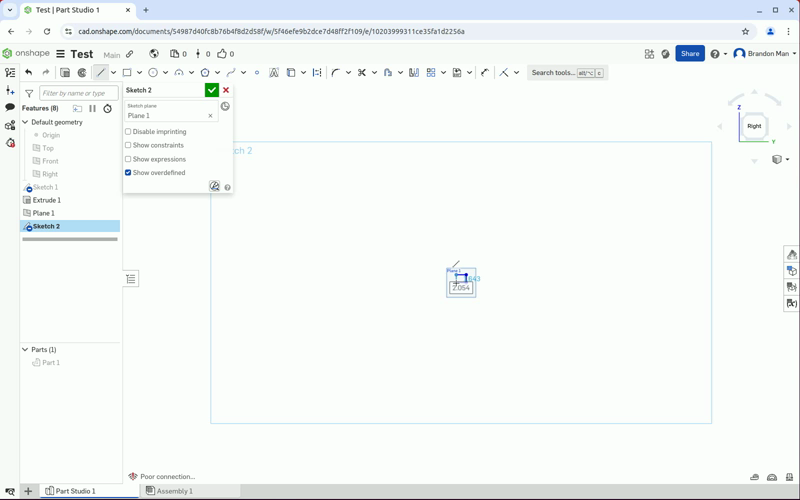
key(esc)
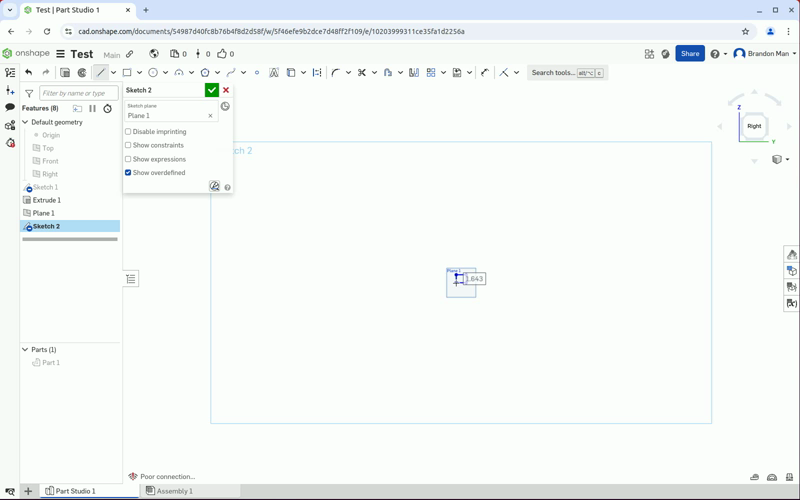
mouse_move(464, 277)
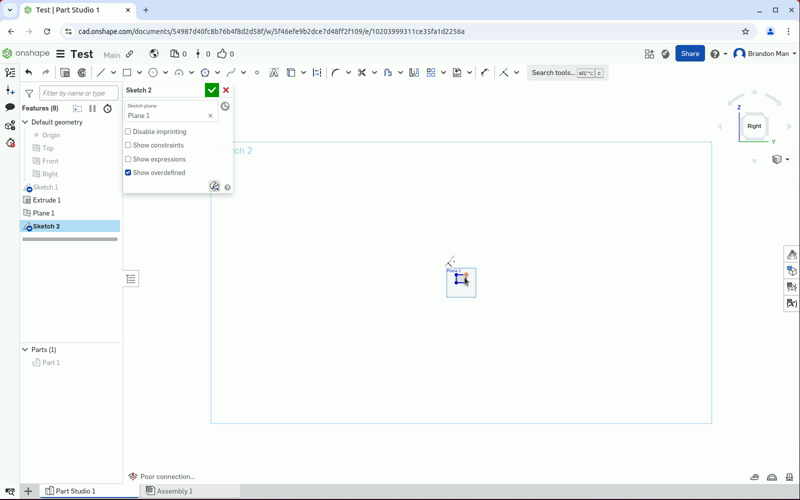
scroll(6)
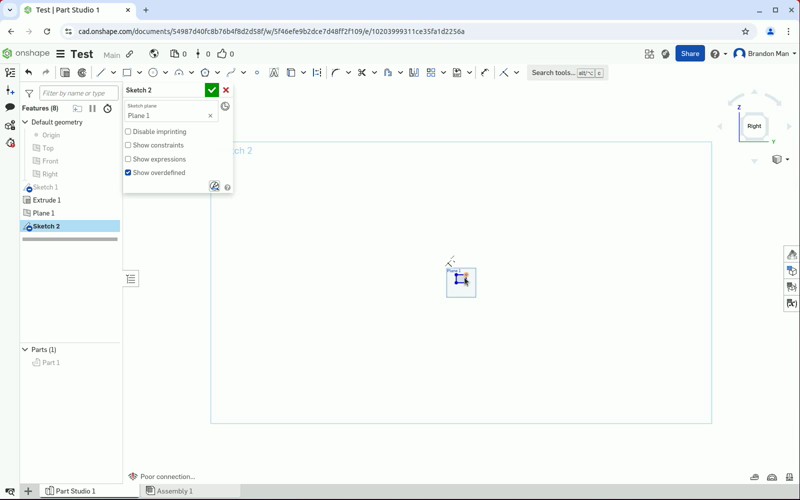
scroll(6)
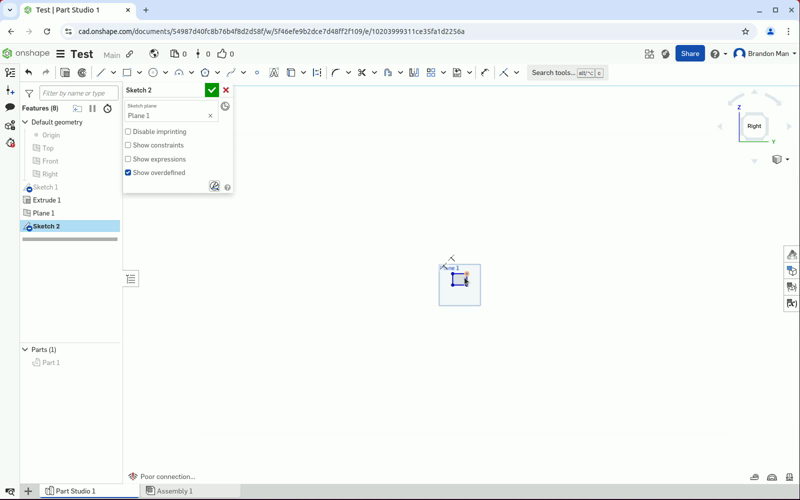
scroll(6)
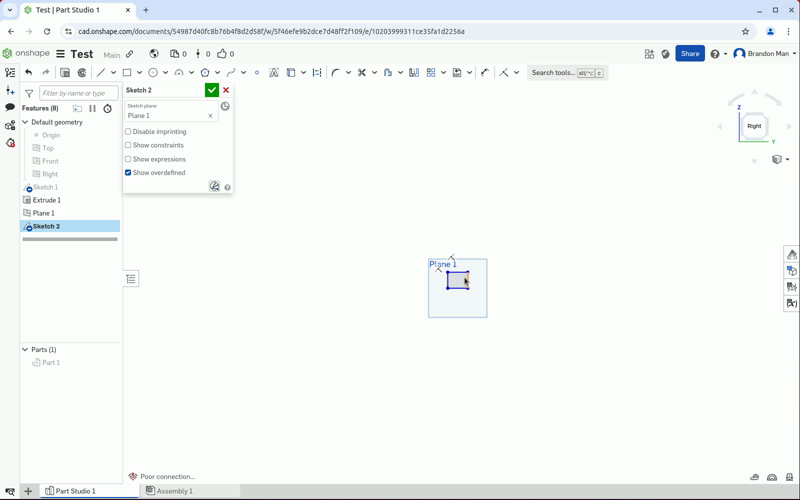
scroll(6)
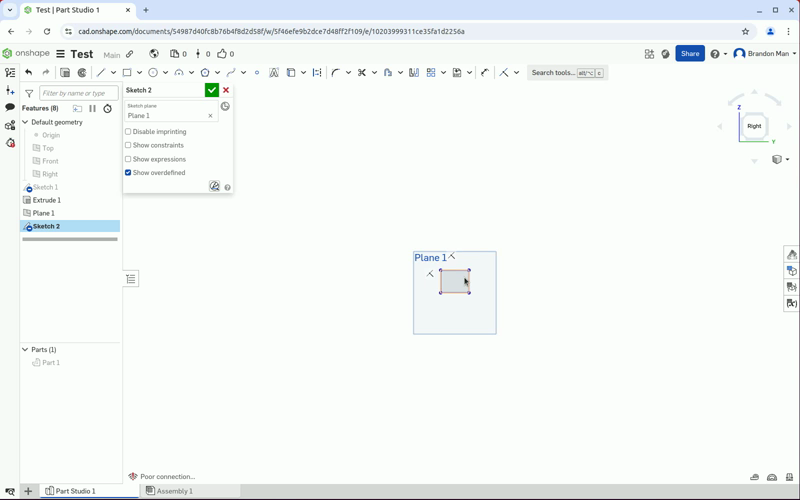
scroll(6)
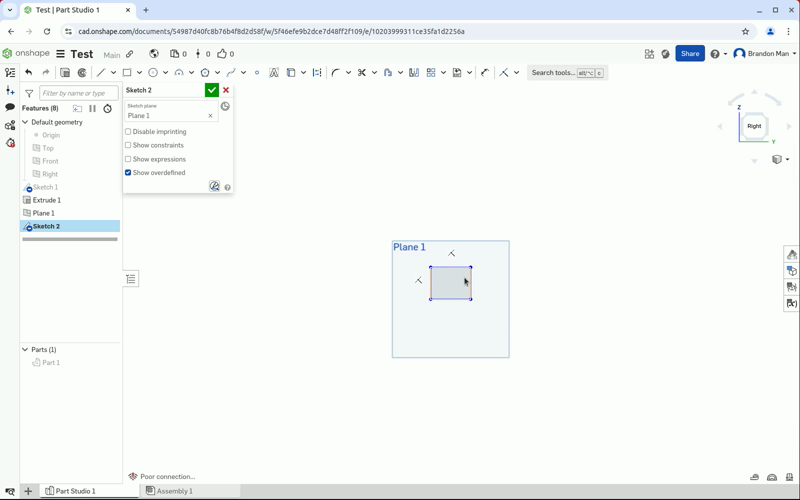
scroll(6)
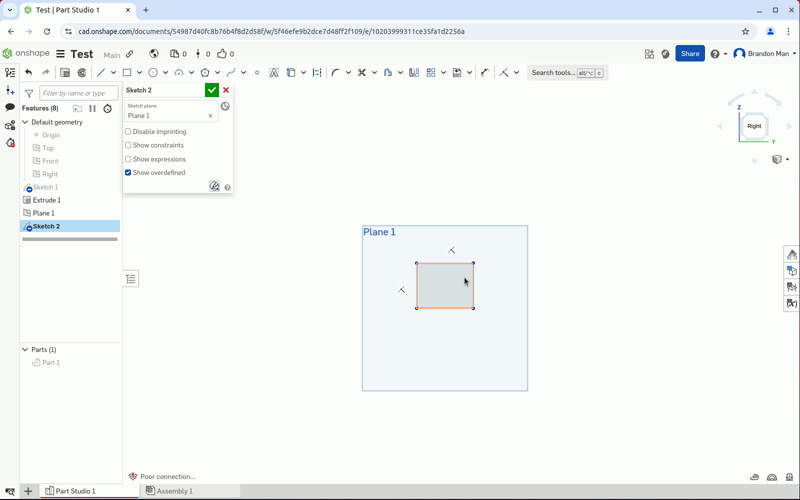
scroll(6)
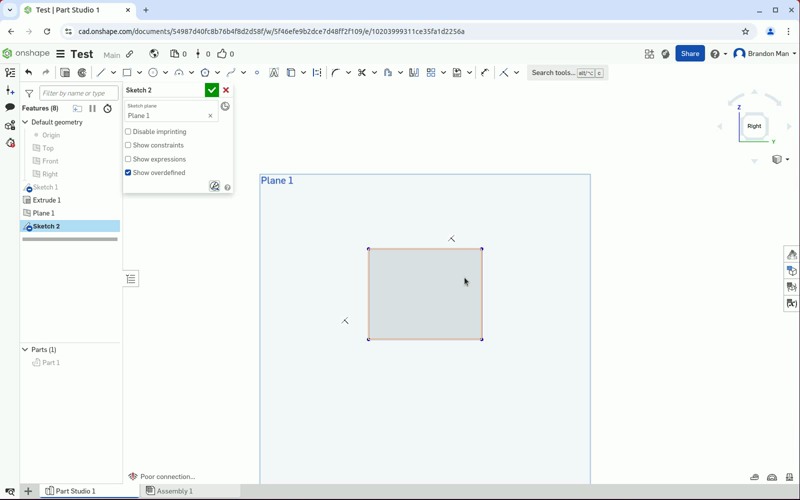
click(464, 277)
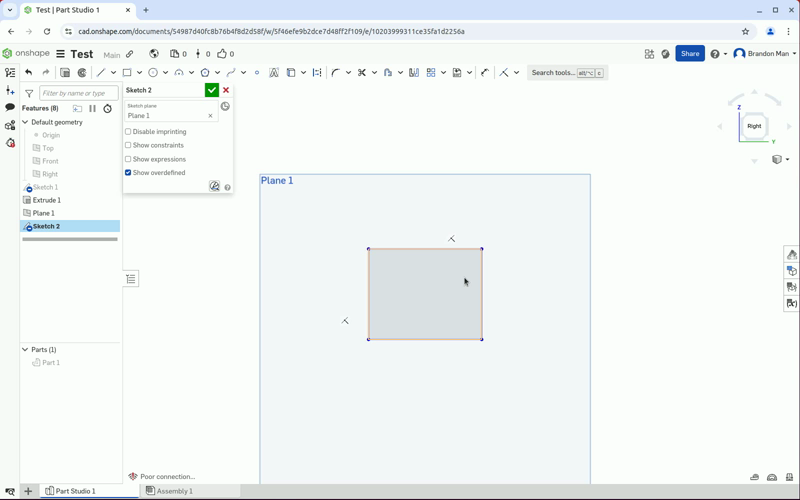
scroll(-6)
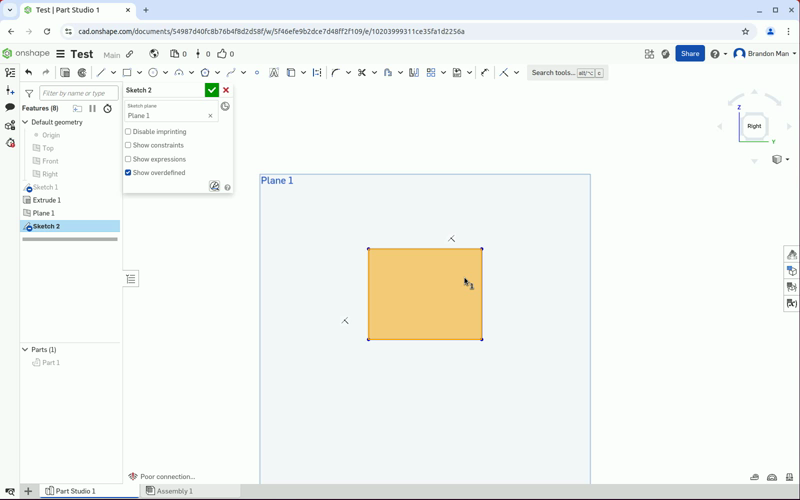
scroll(-6)
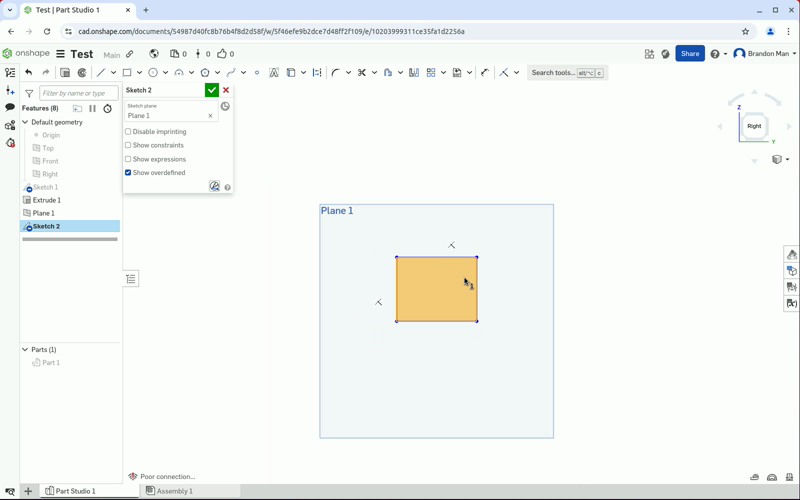
scroll(-6)
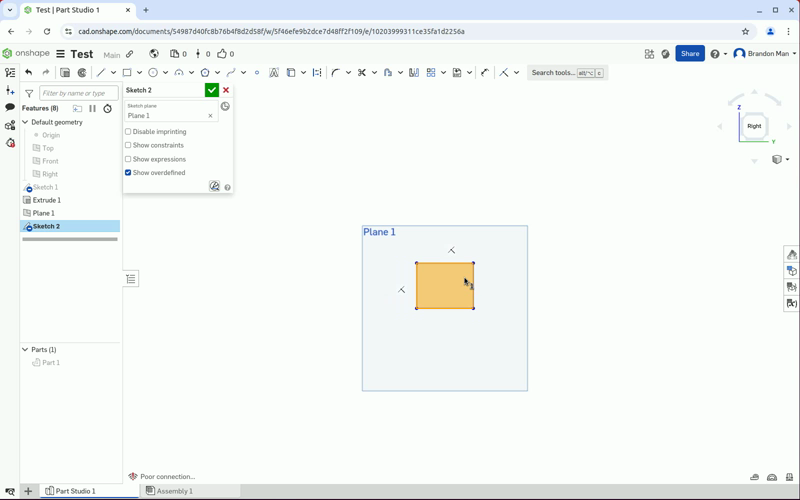
scroll(-6)
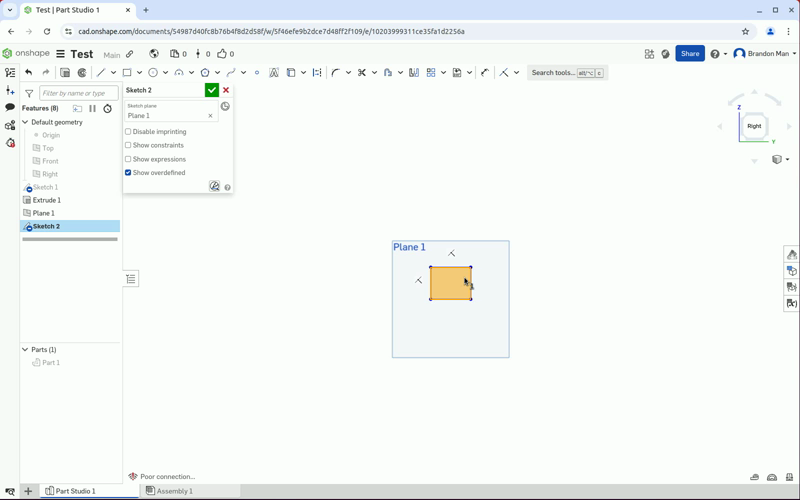
scroll(-6)
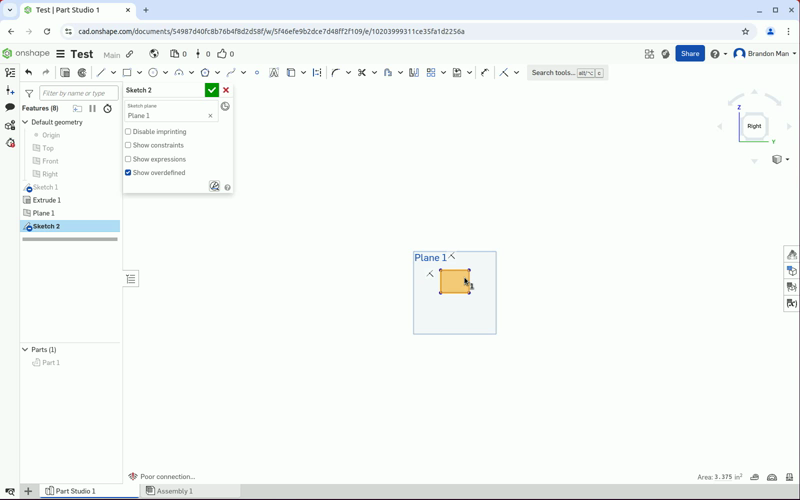
scroll(-6)
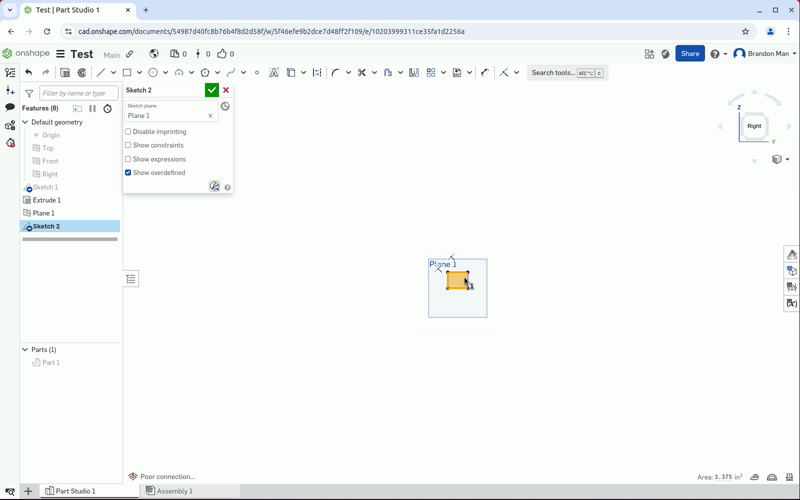
scroll(-6)
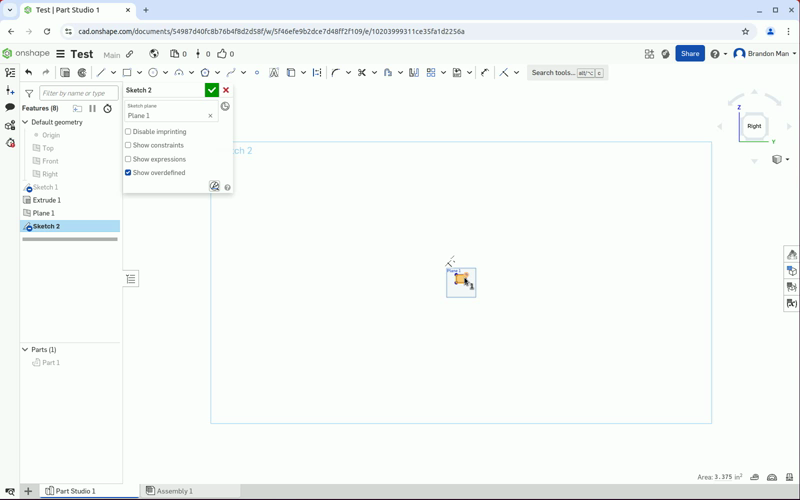
mouse_move(73, 352)
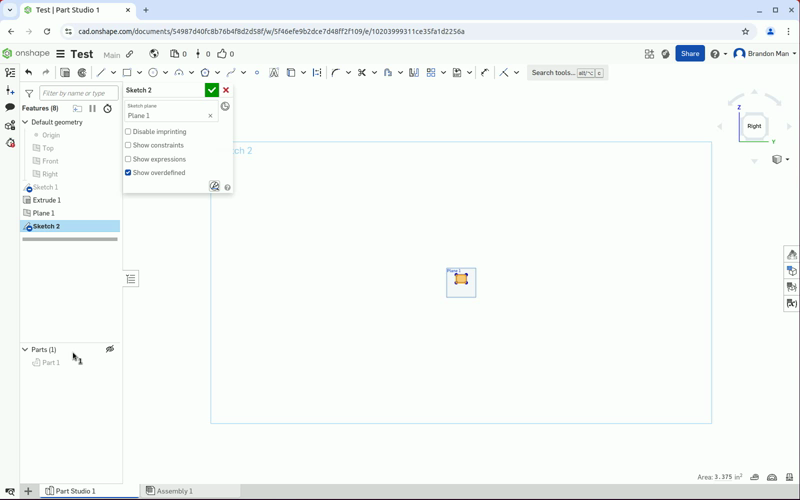
key(shift+y)
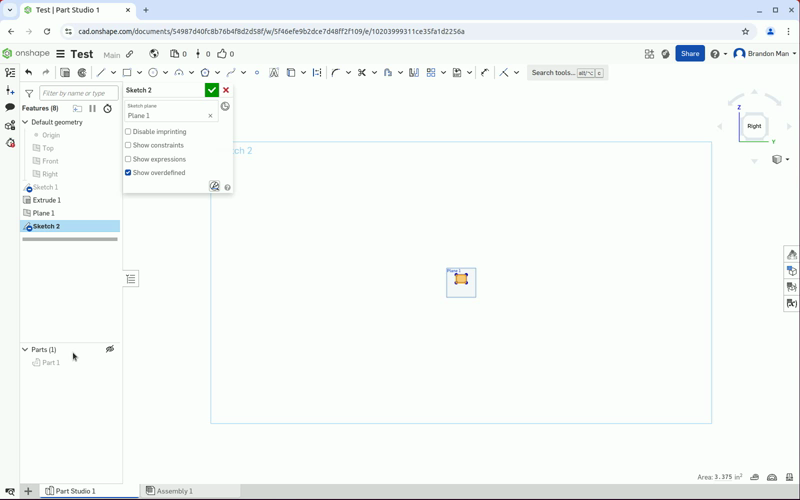
key(shift+e)
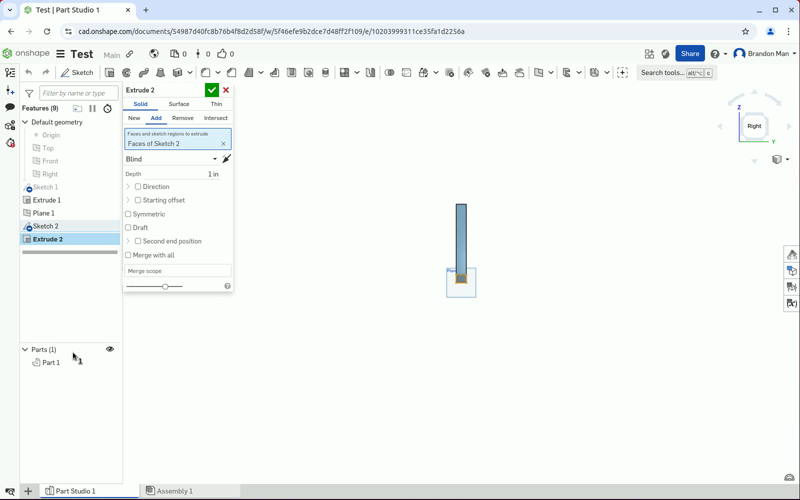
mouse_move(143, 106)
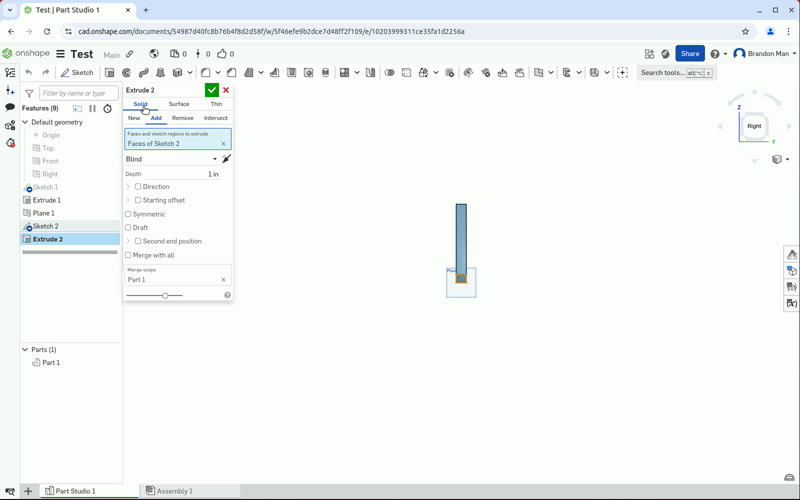
click(143, 106)
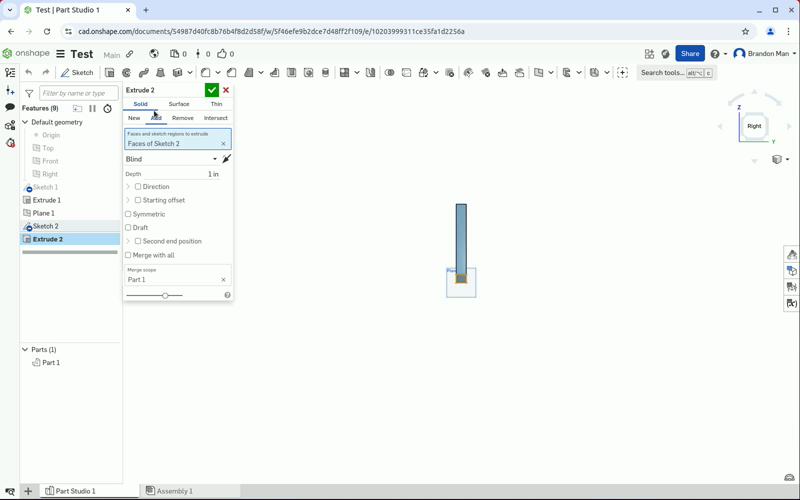
mouse_move(186, 120)
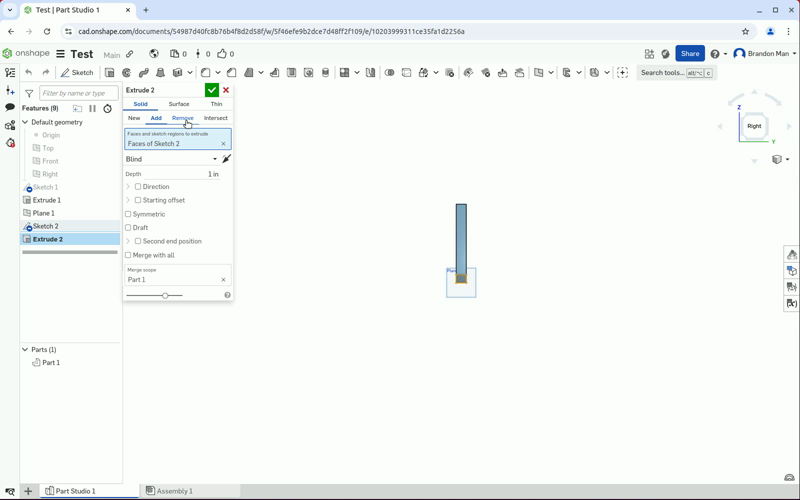
click(186, 120)
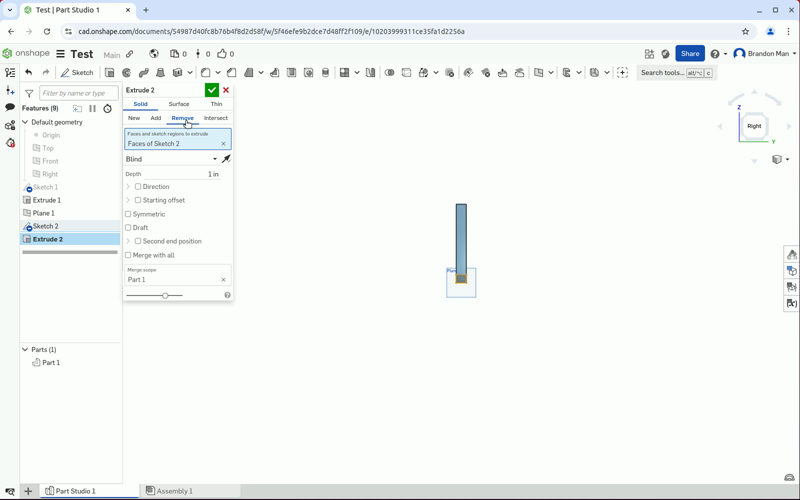
key(tab, 4)
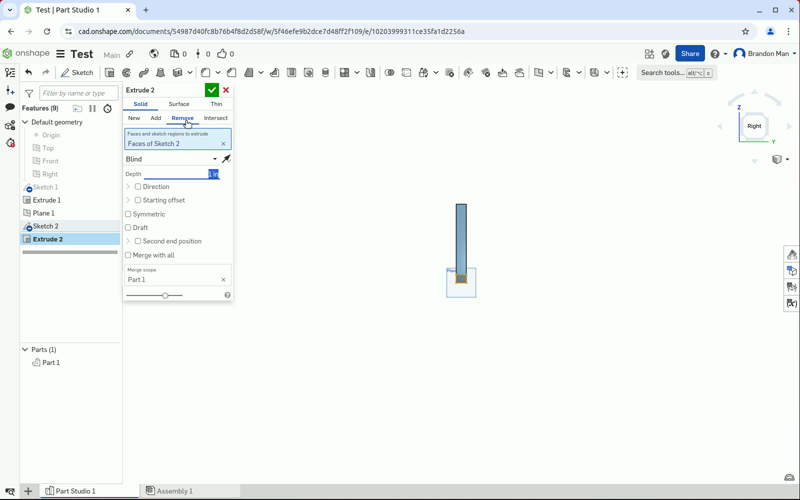
text(0.481)
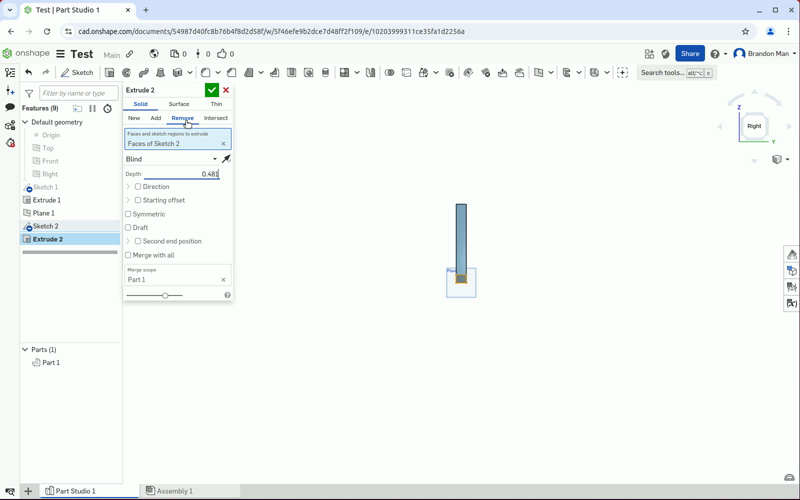
key(tab, 6)
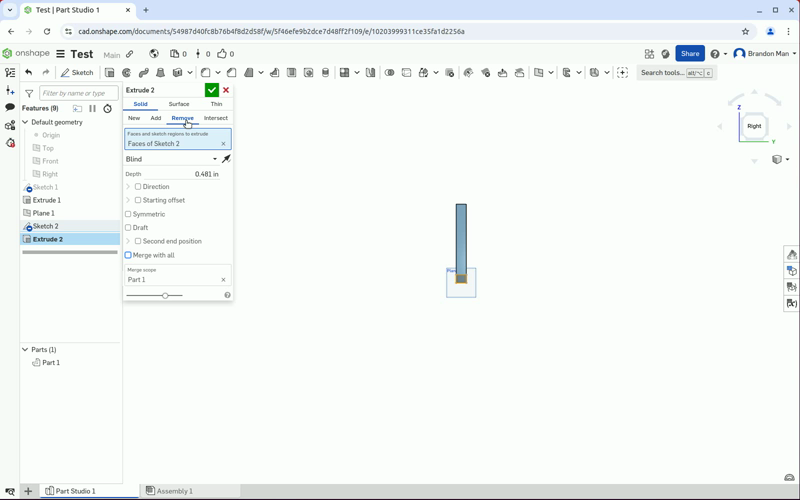
key(space)
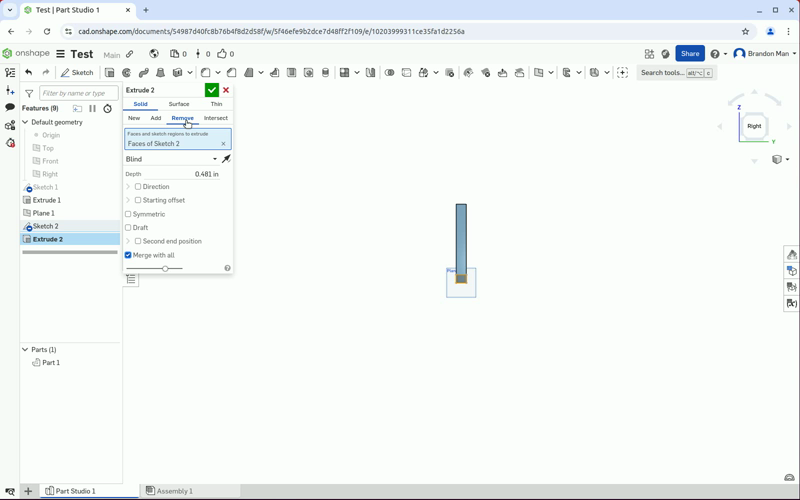
key(enter)
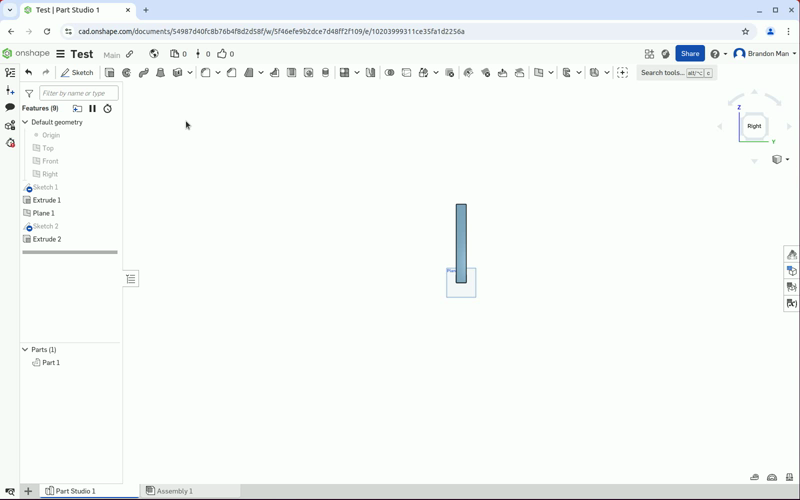
key(shift+h)
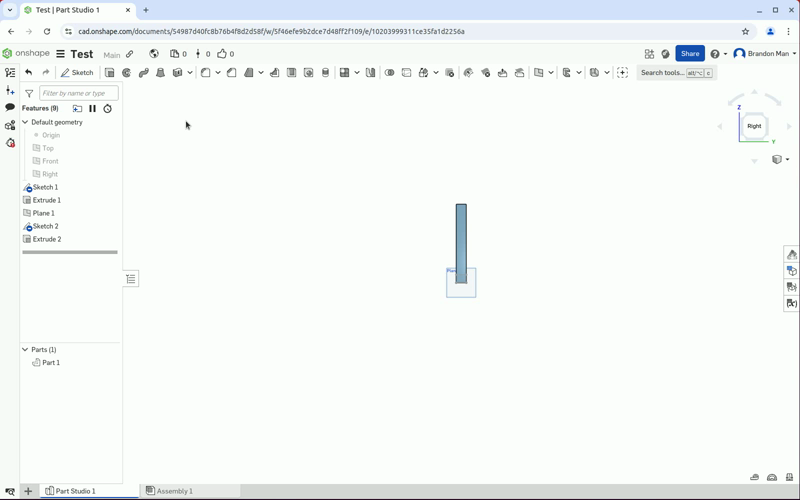
key(shift+h)
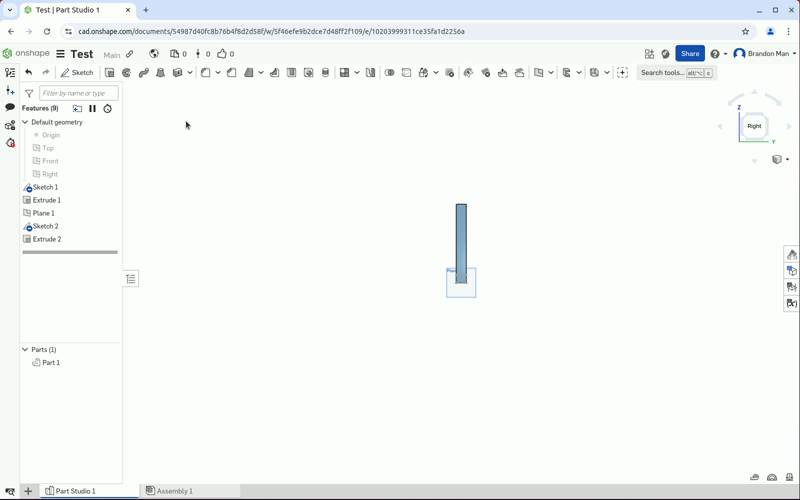
key(shift+7)
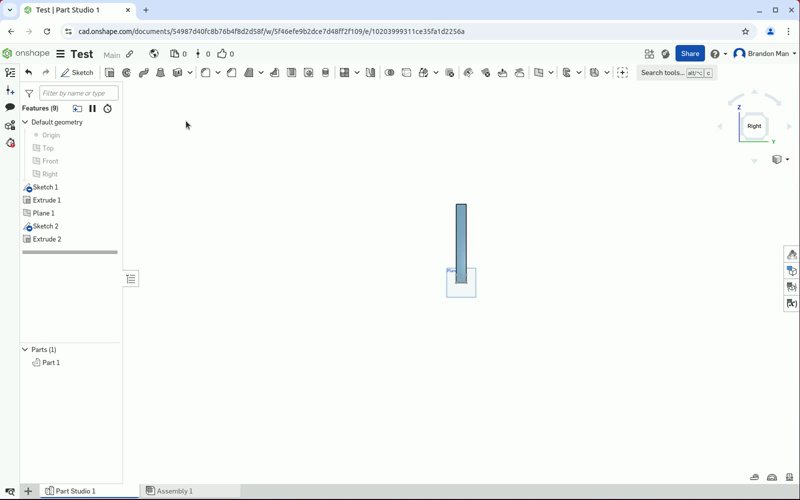
key(right, 2)
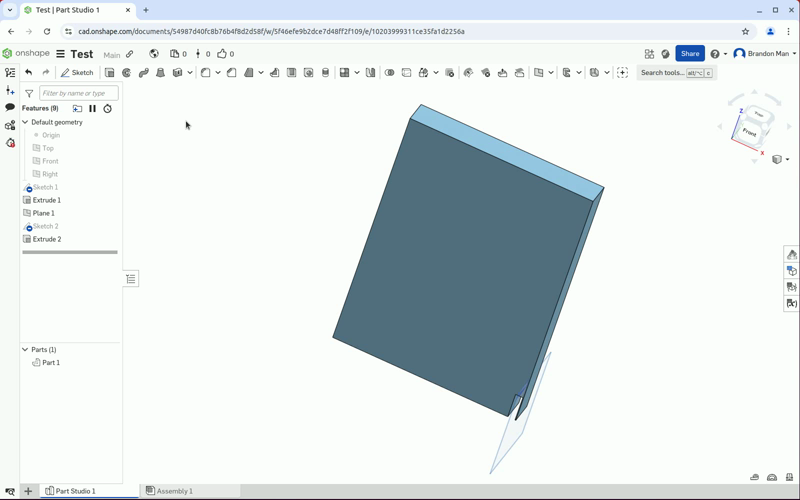
key(down, 2)
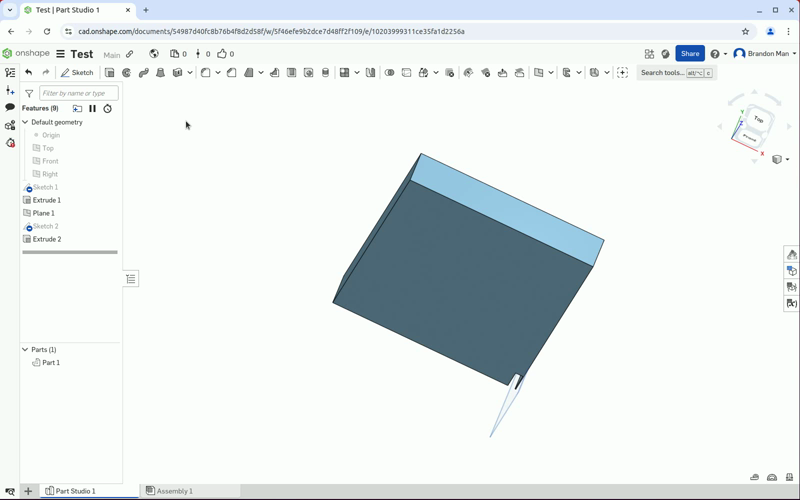
key(up, 2)
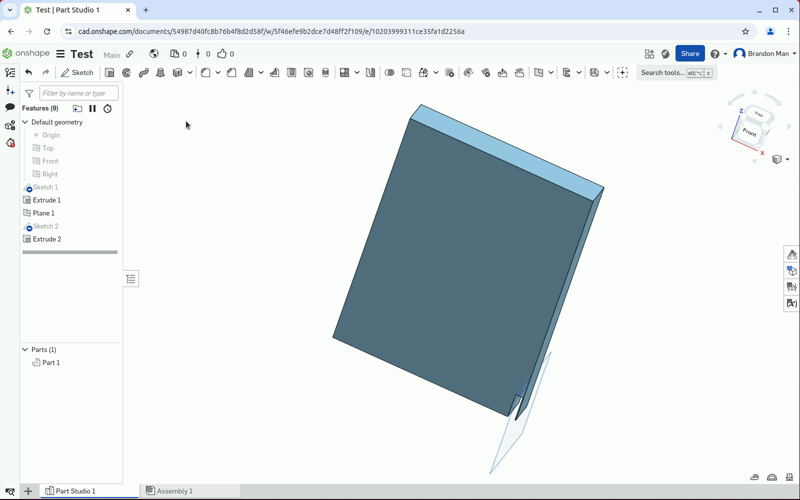
key(left, 2)
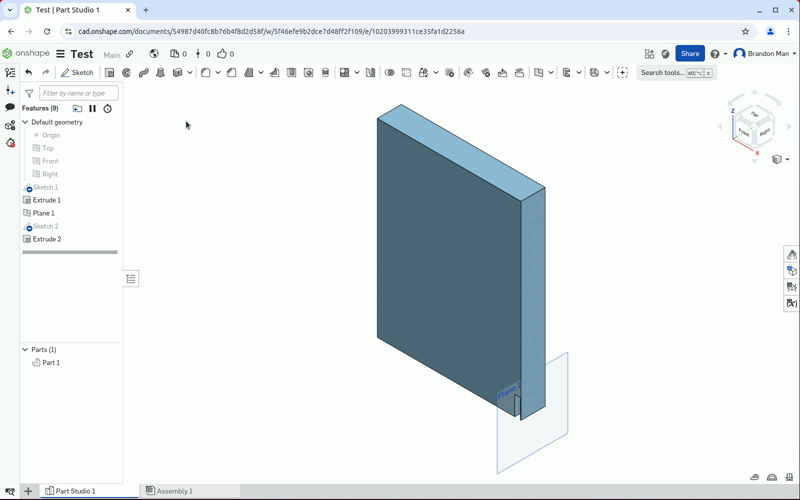
mouse_move(73, 189)
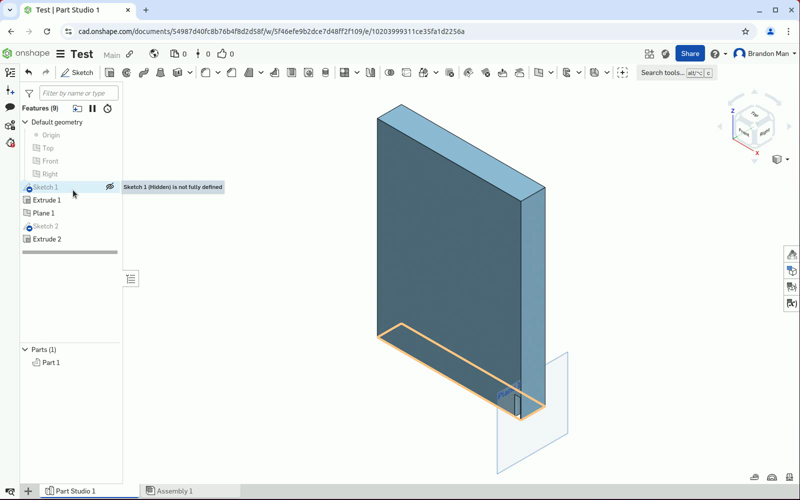
click(73, 189)